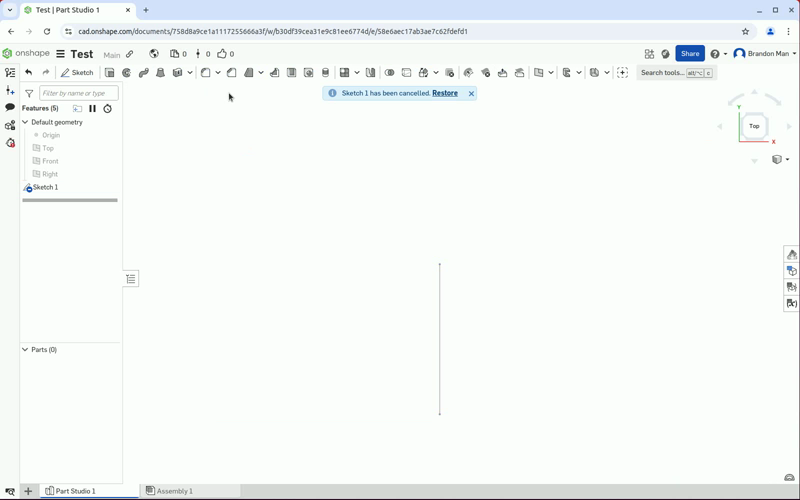
key(shift+h)
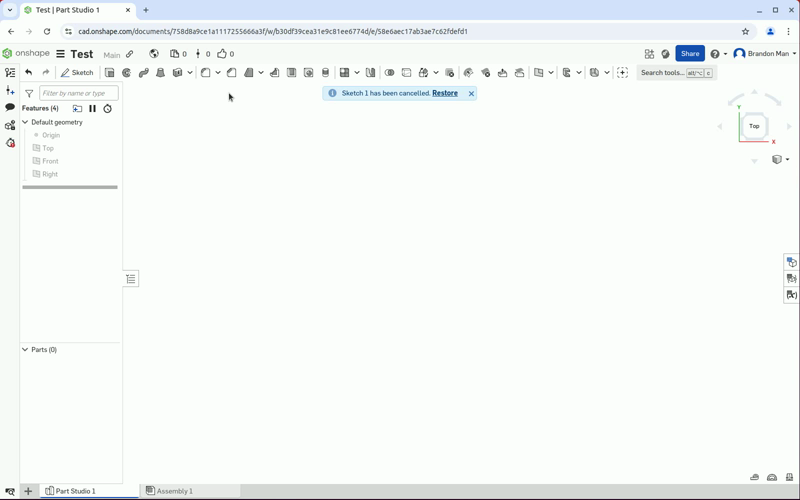
mouse_move(73, 352)
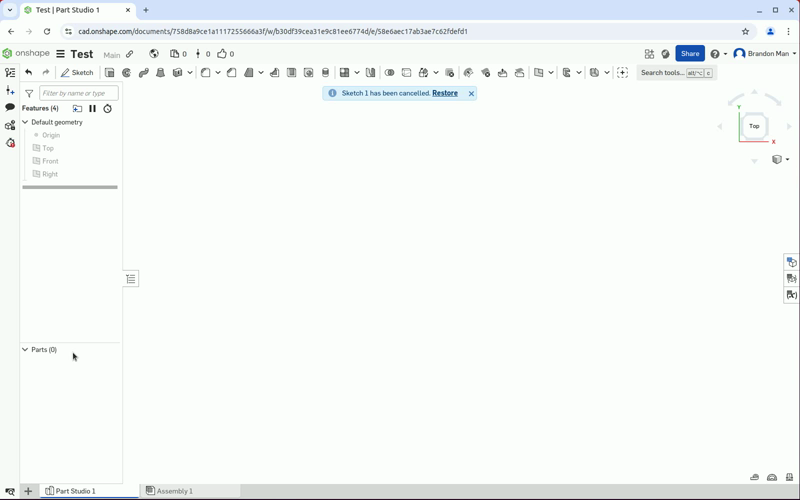
key(y)
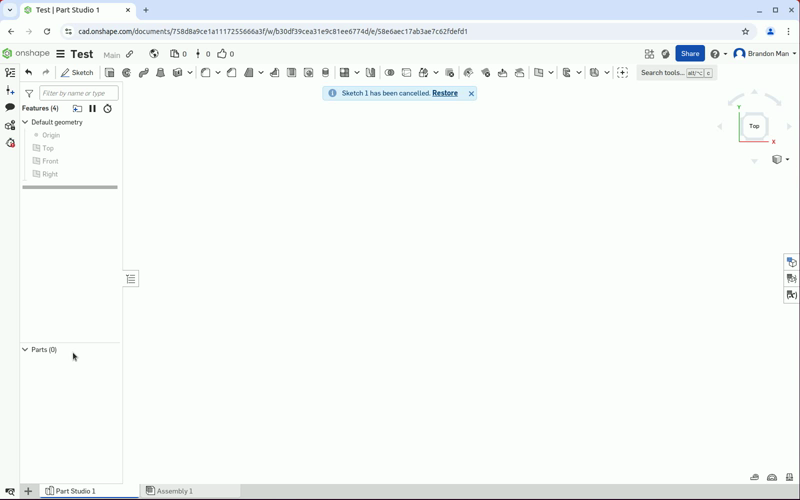
key(shift+p)
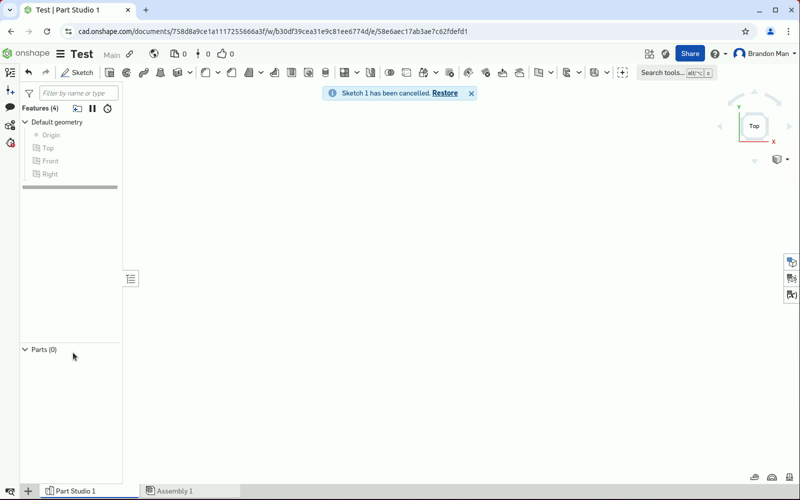
key(space)
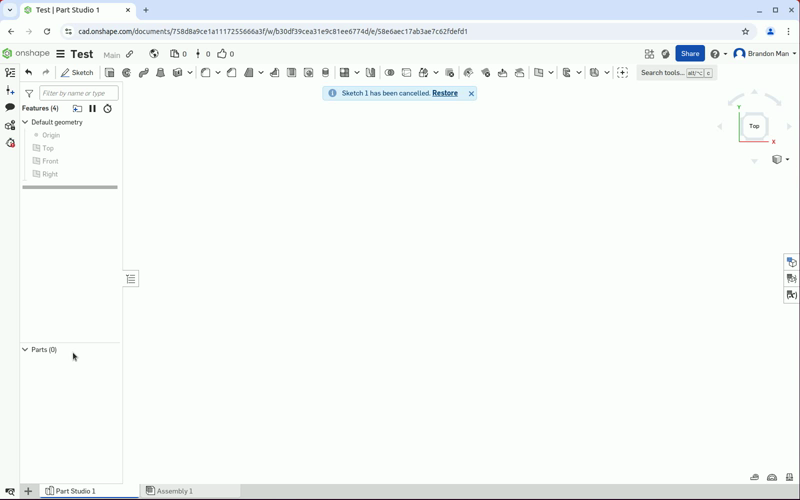
key_down(shift)
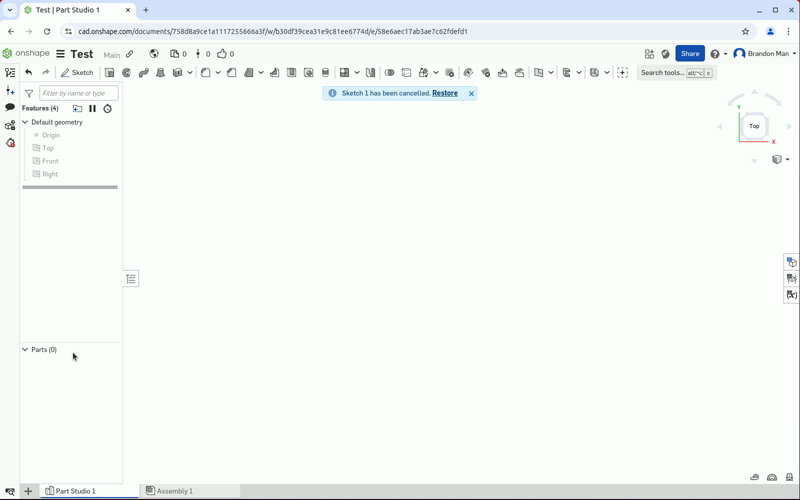
key(up)
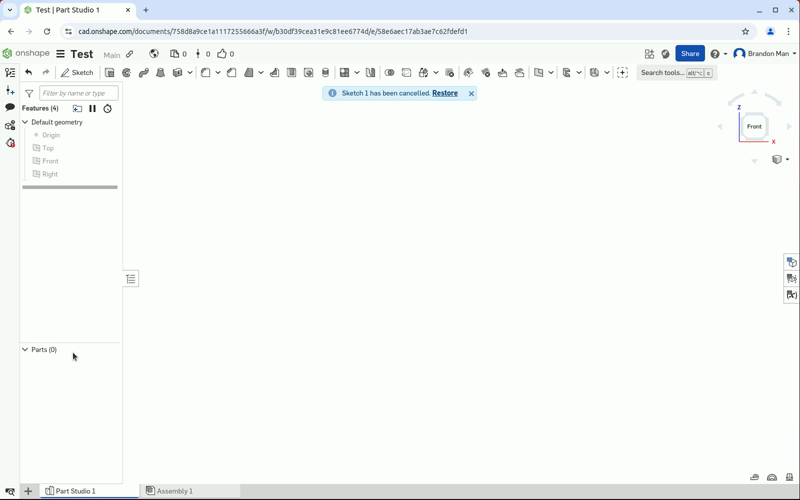
key_up(shift)
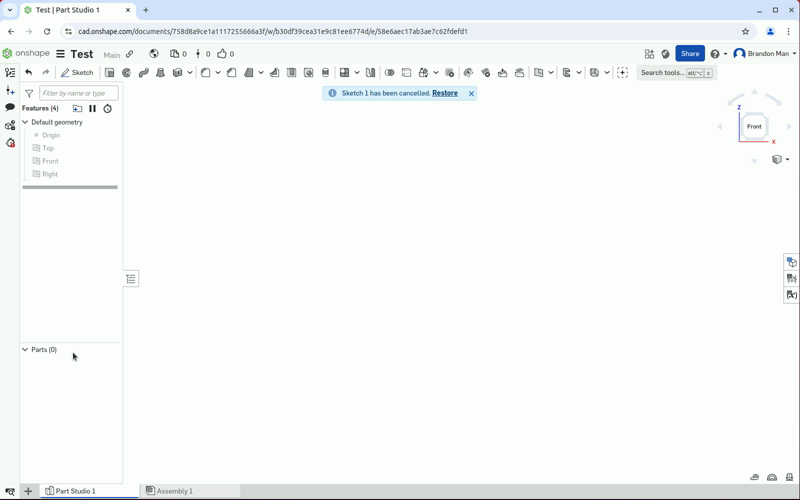
mouse_move(73, 352)
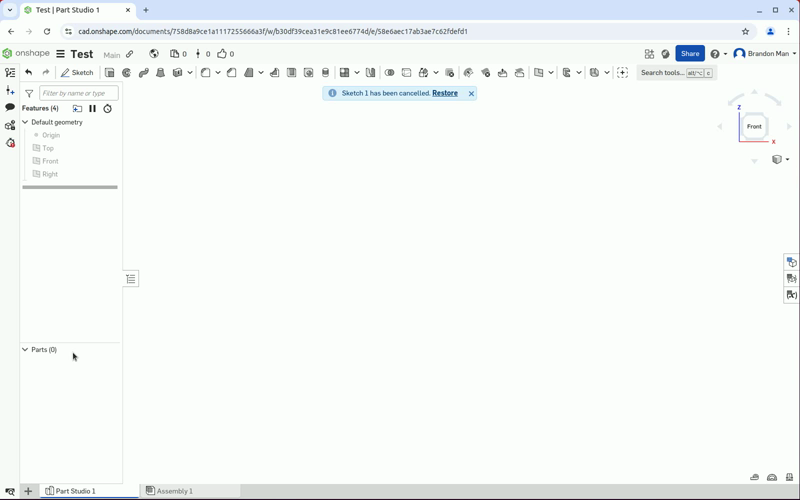
key(shift+y)
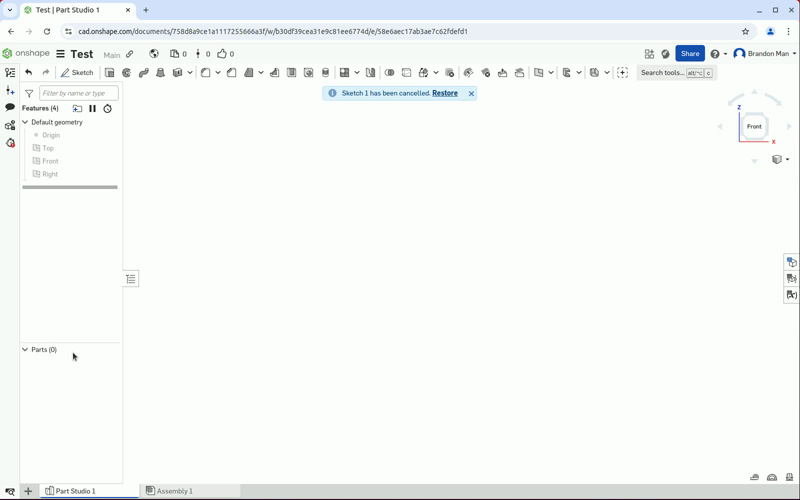
key(shift+s)
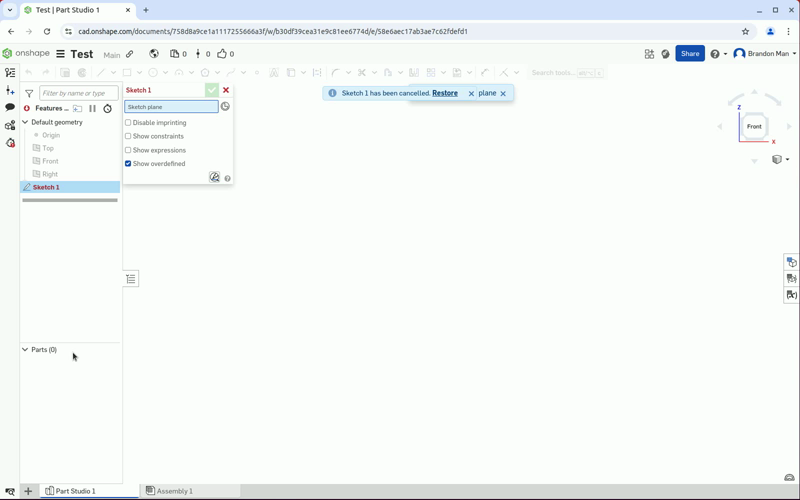
mouse_move(73, 163)
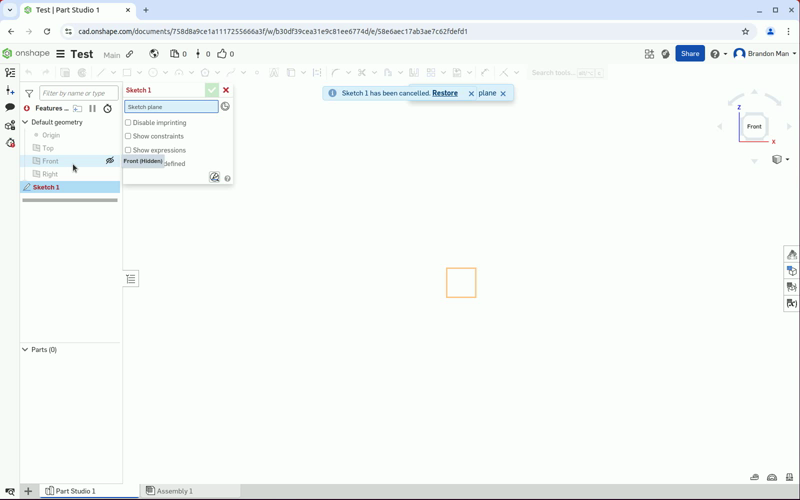
click(73, 163)
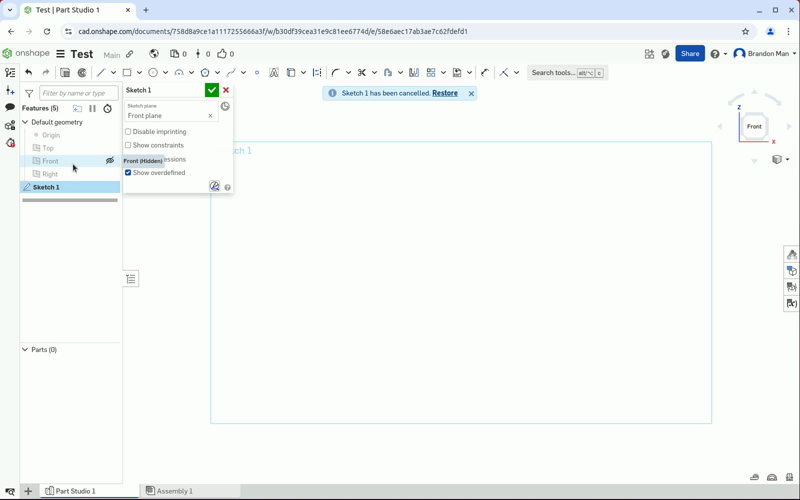
mouse_move(73, 352)
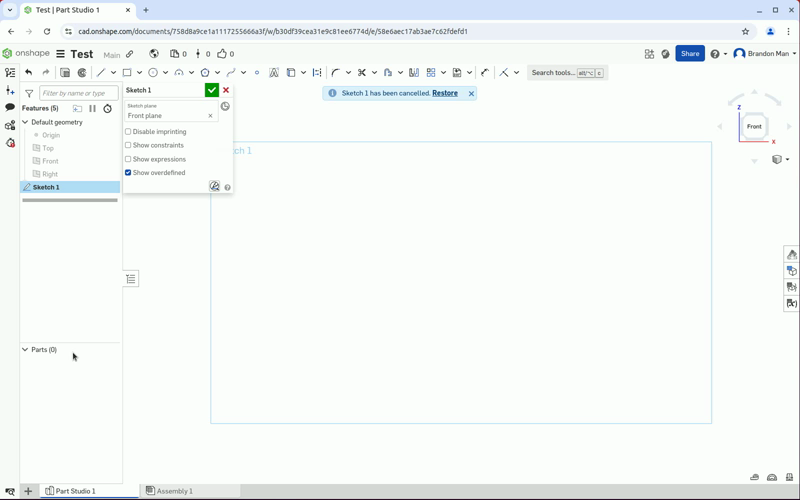
key(y)
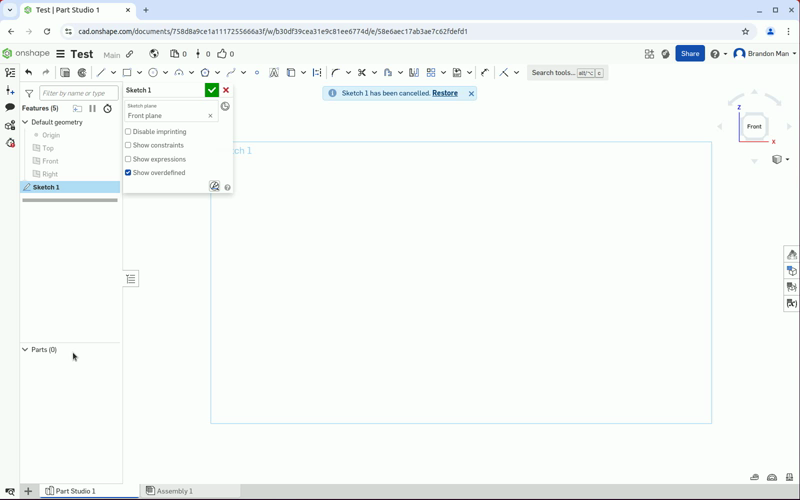
key(l)
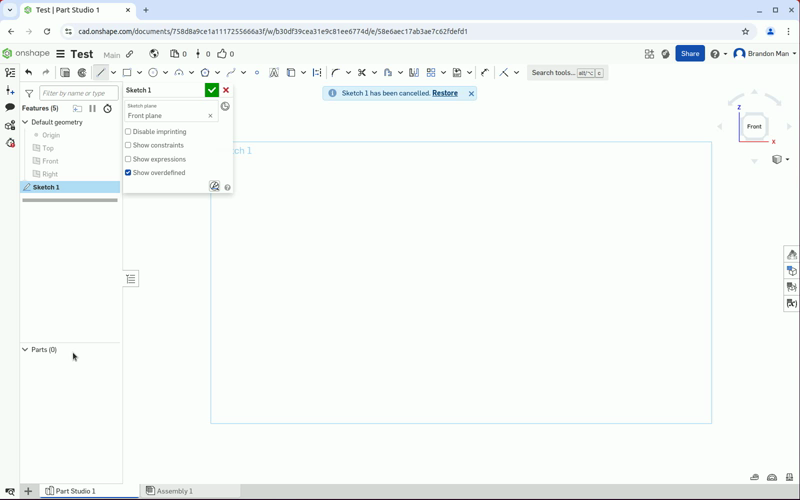
key_down(shift)
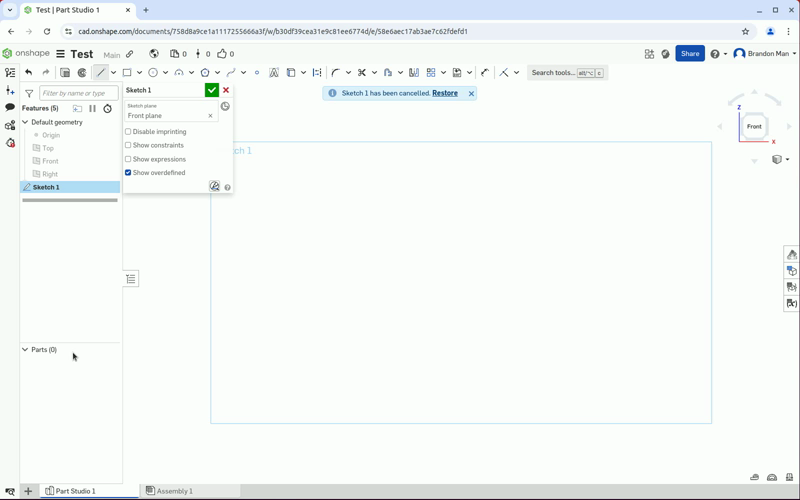
mouse_move(386, 335)
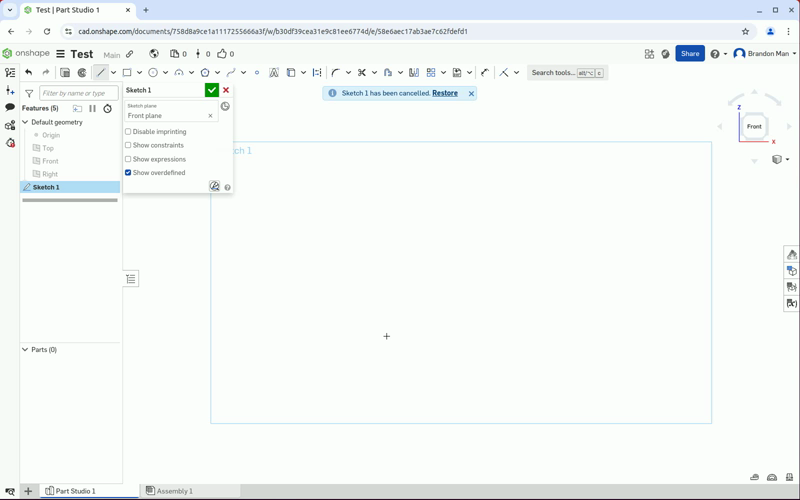
click(386, 335)
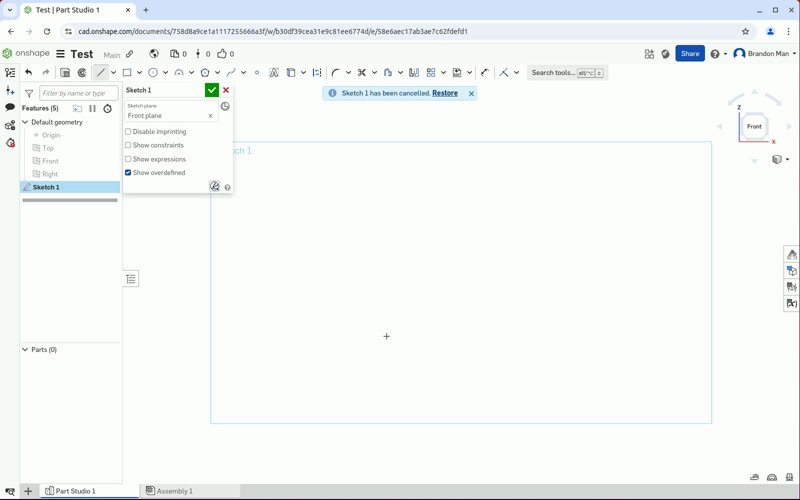
key_up(shift)
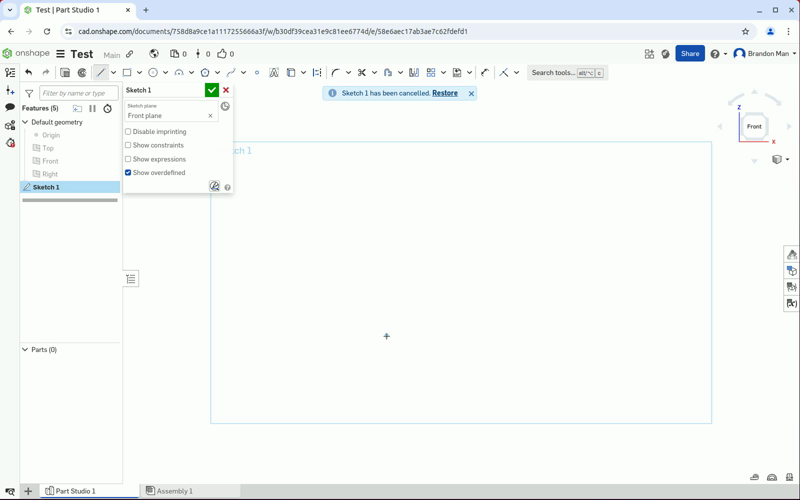
key_down(shift)
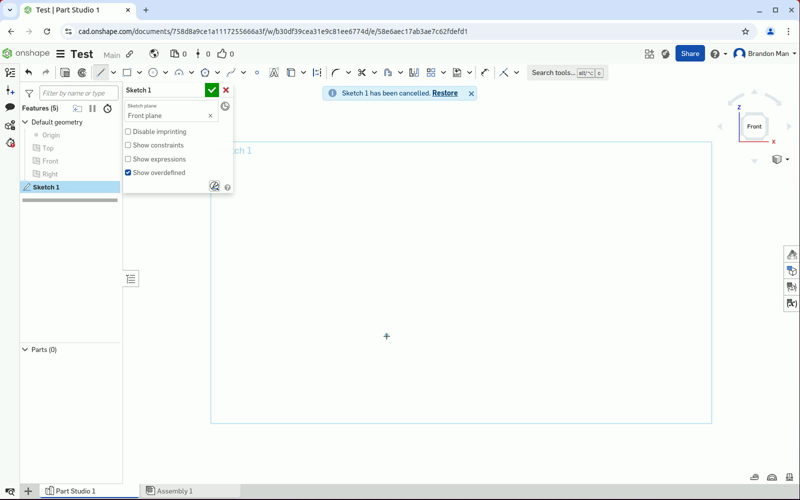
mouse_move(477, 335)
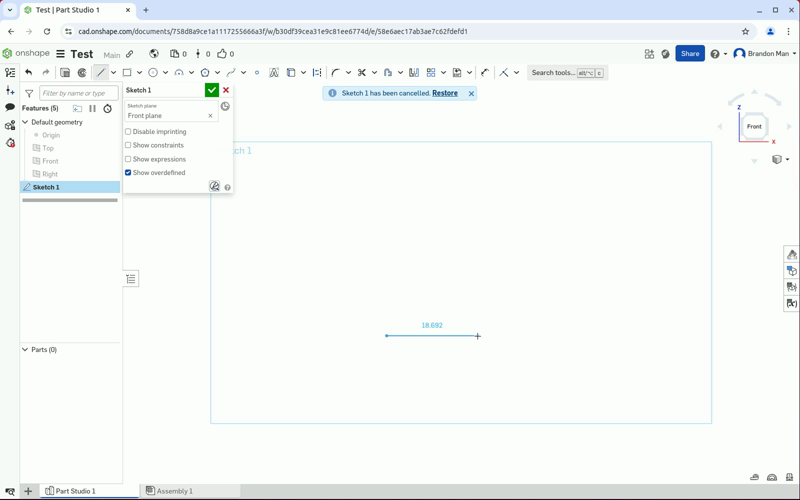
click(477, 335)
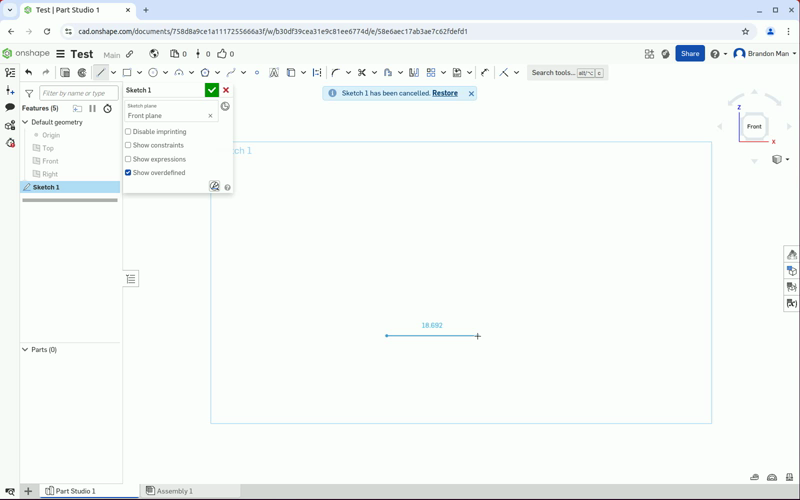
key_up(shift)
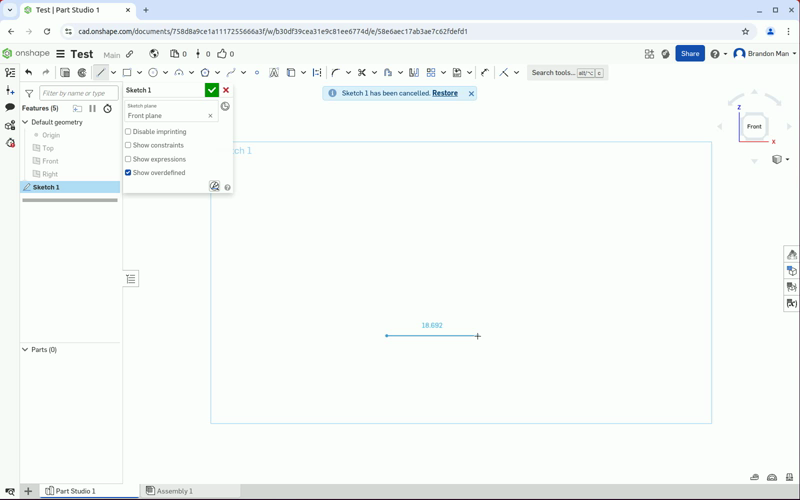
key_down(shift)
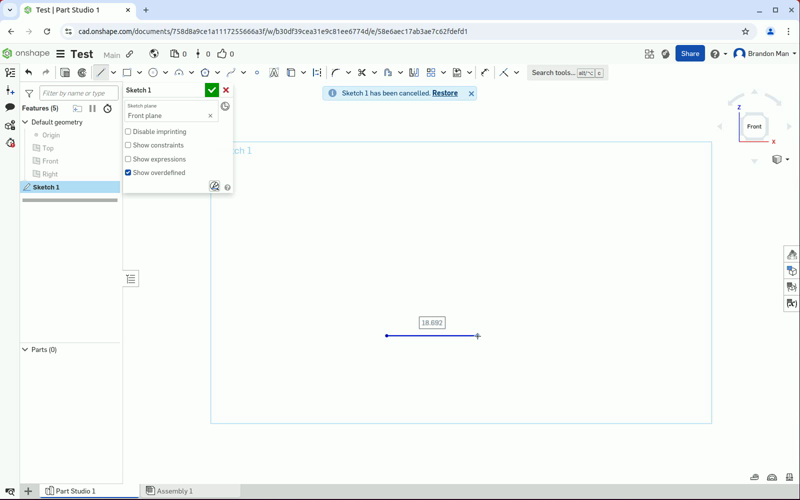
mouse_move(507, 335)
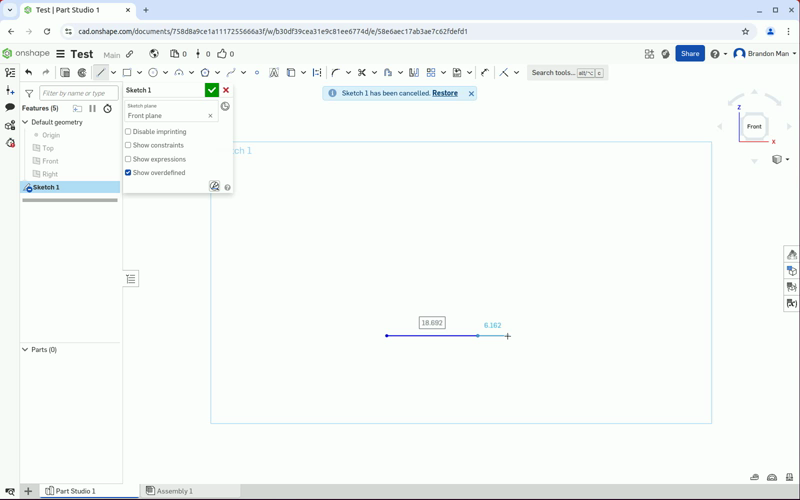
mouse_move(477, 299)
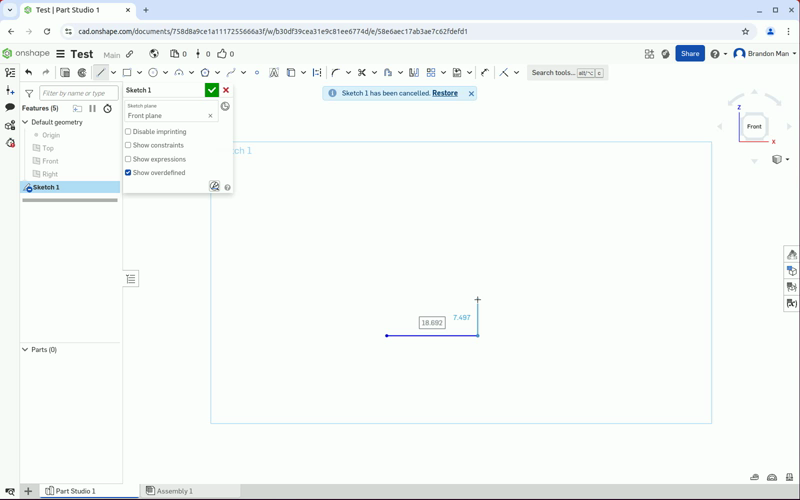
click(477, 299)
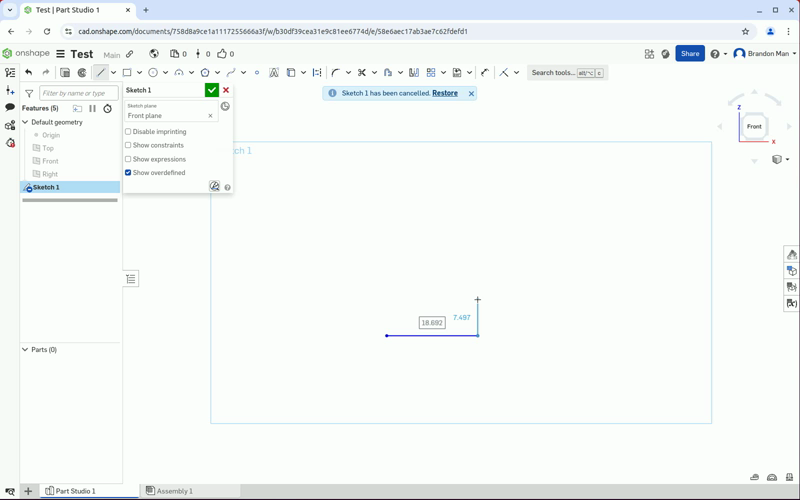
key_up(shift)
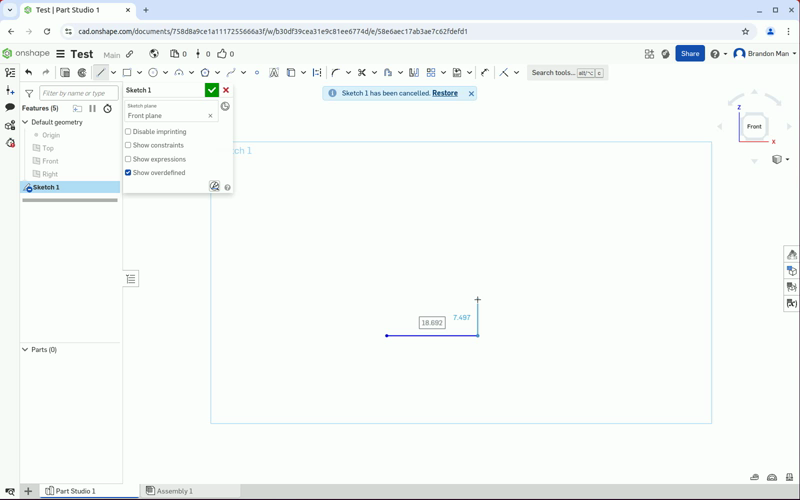
key_down(shift)
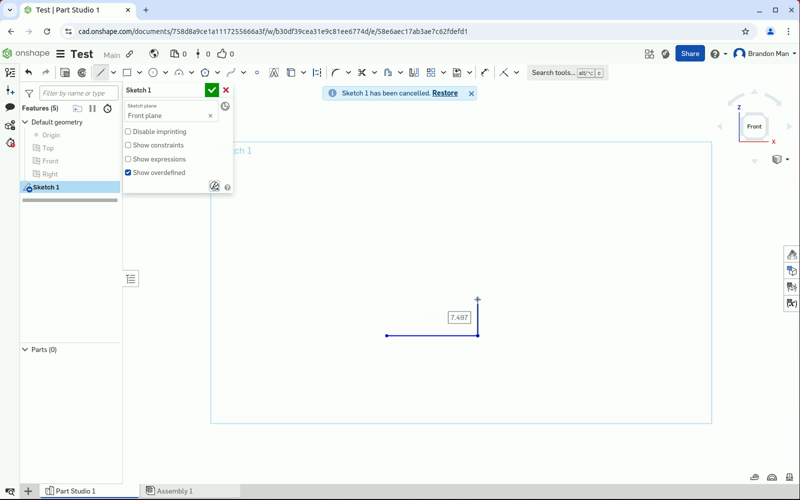
mouse_move(507, 299)
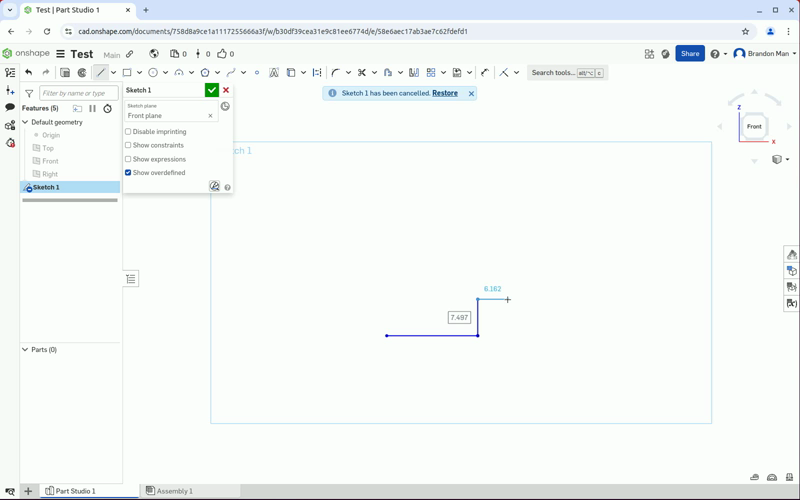
mouse_move(462, 299)
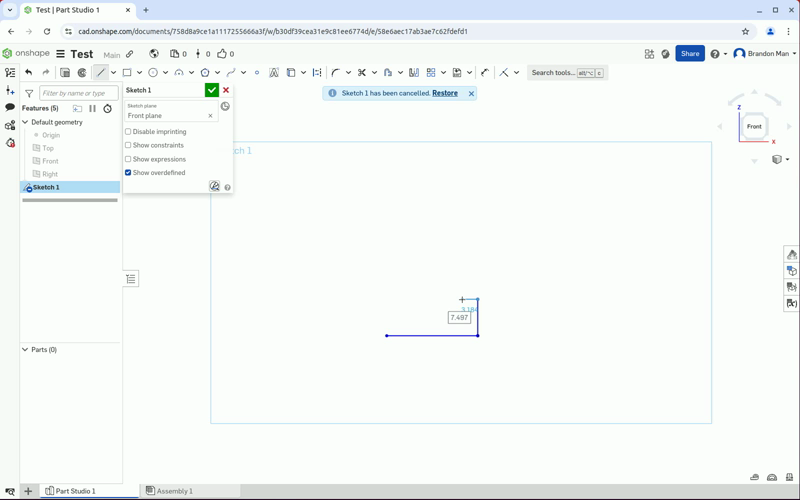
click(462, 299)
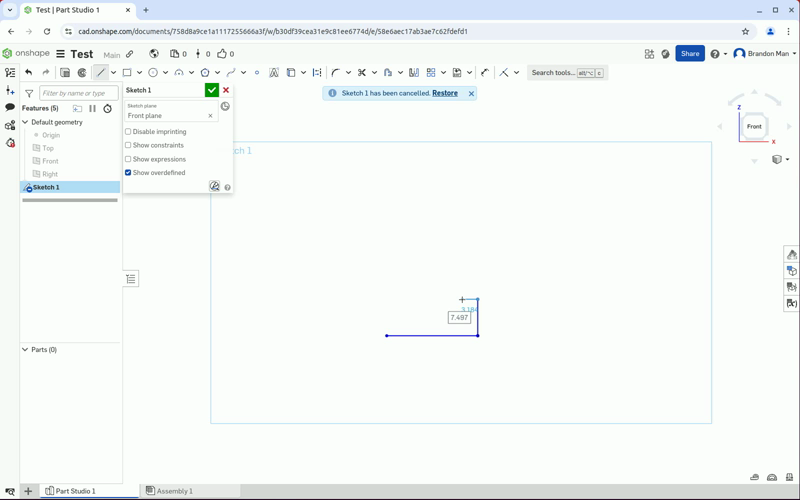
key_up(shift)
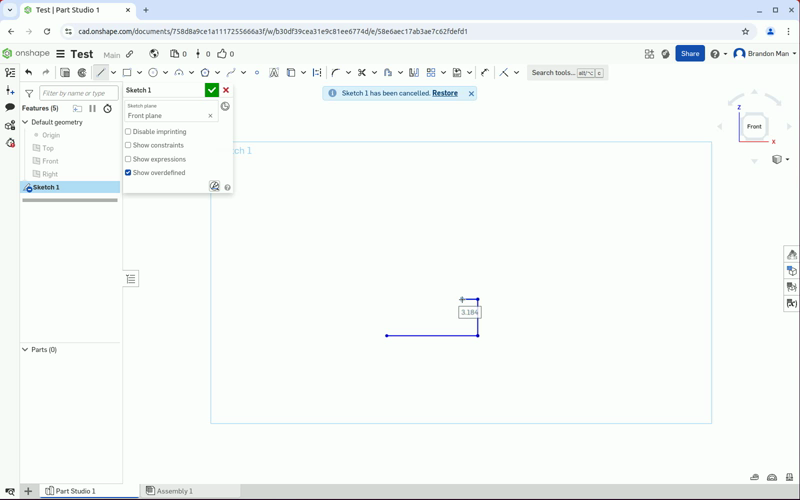
key_down(shift)
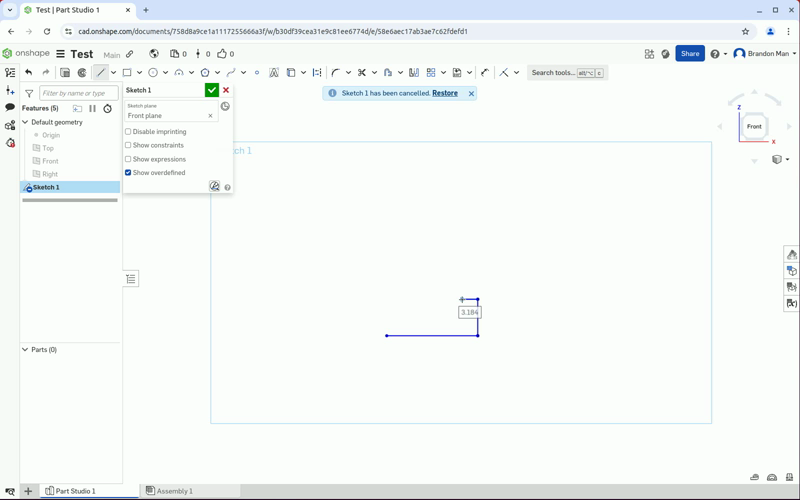
mouse_move(492, 299)
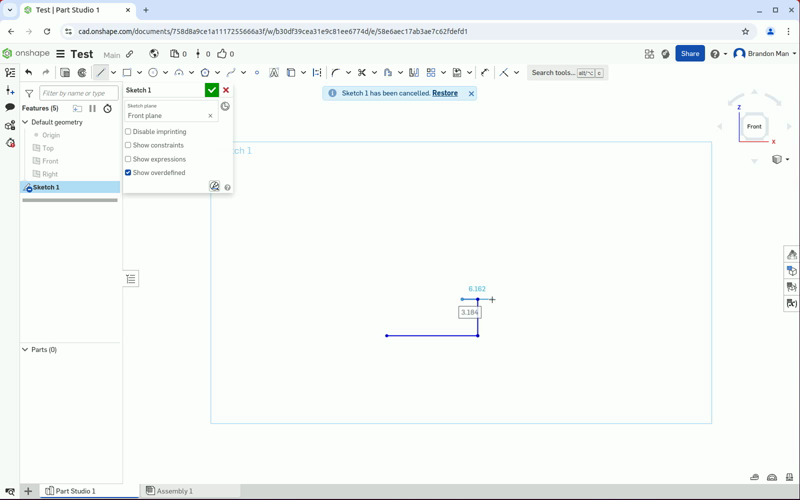
mouse_move(462, 329)
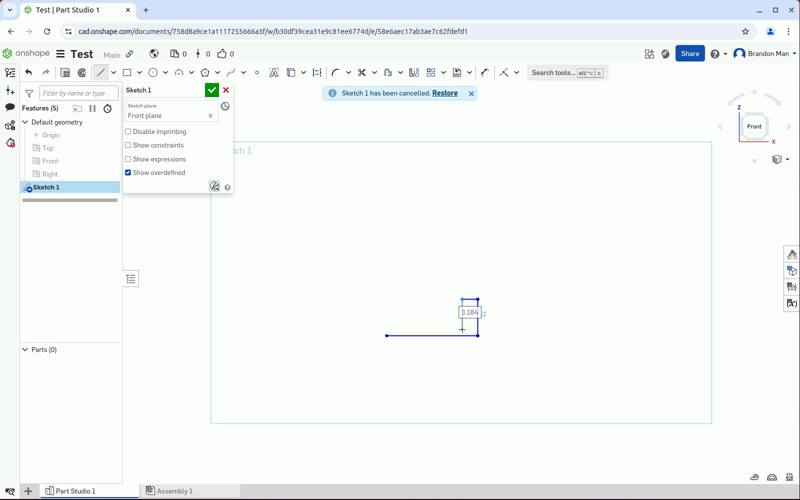
click(462, 329)
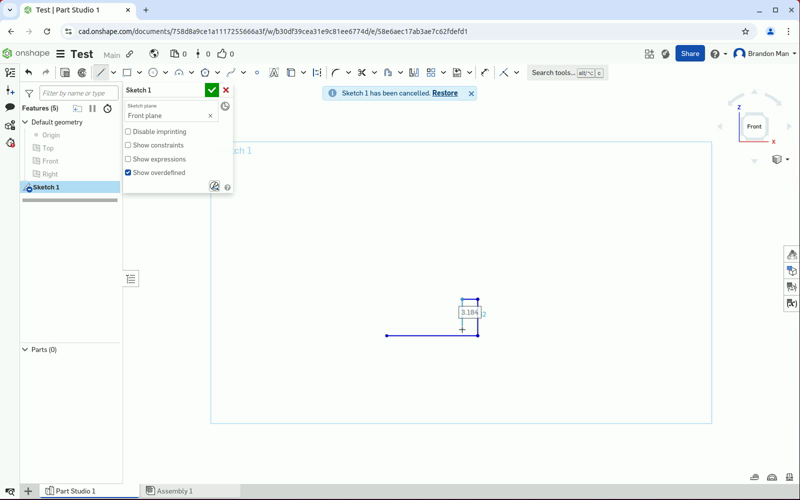
key_up(shift)
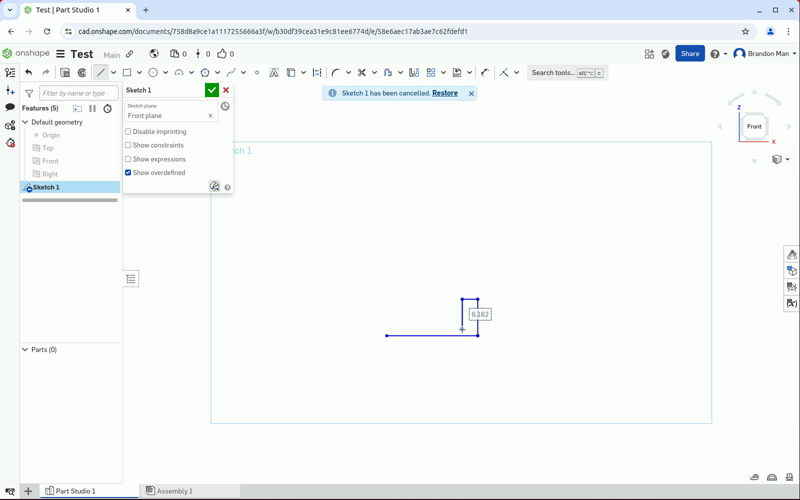
key_down(shift)
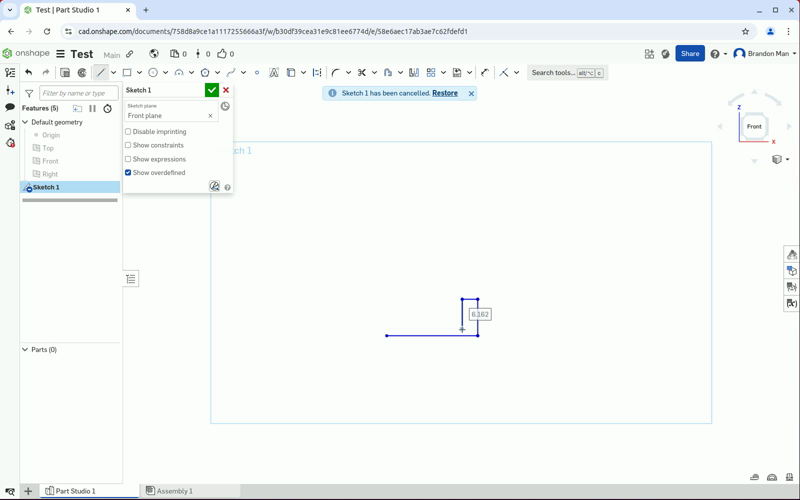
mouse_move(492, 329)
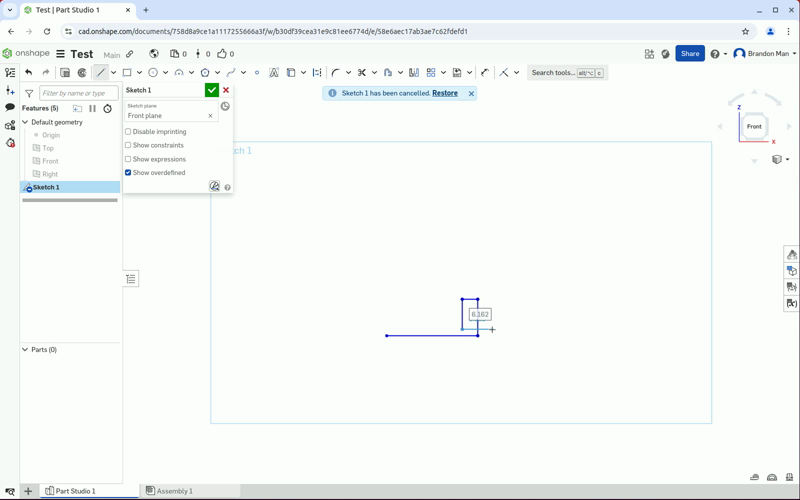
mouse_move(402, 329)
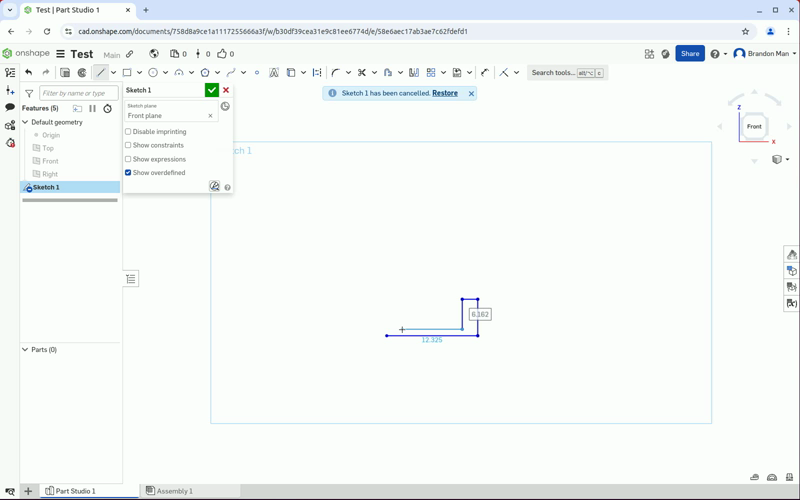
click(402, 329)
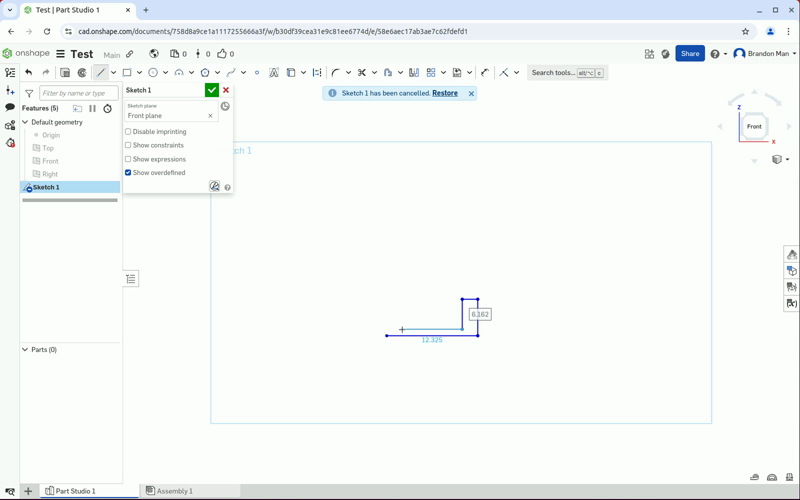
key_up(shift)
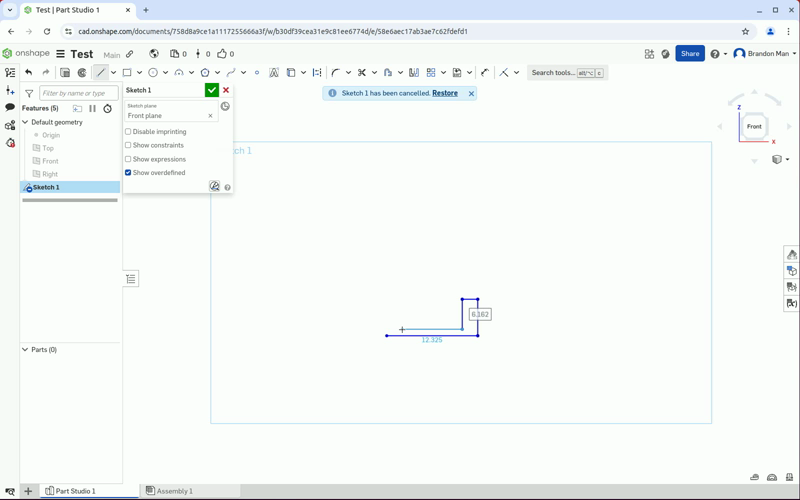
key_down(shift)
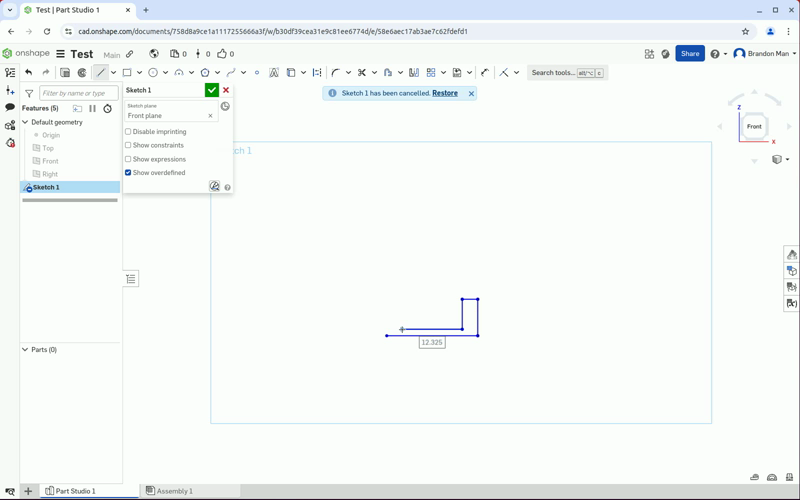
mouse_move(432, 329)
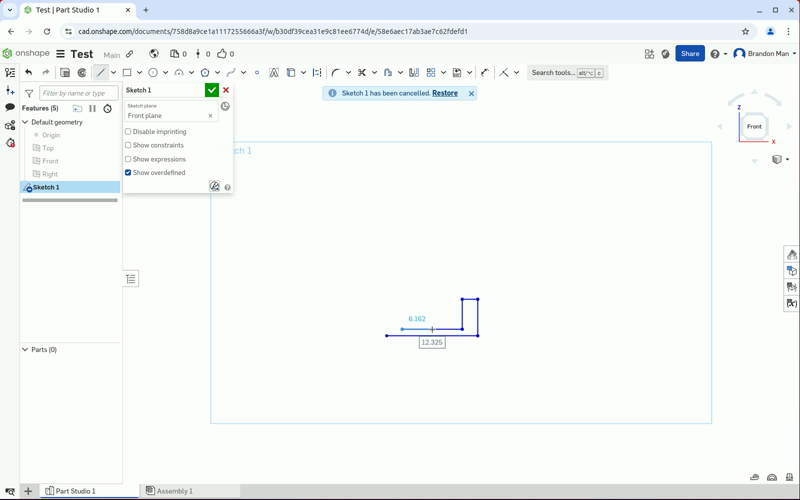
mouse_move(402, 299)
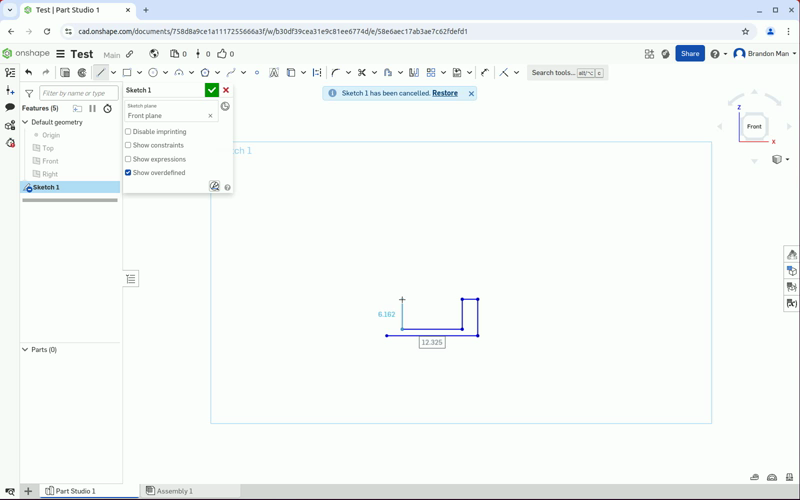
click(402, 299)
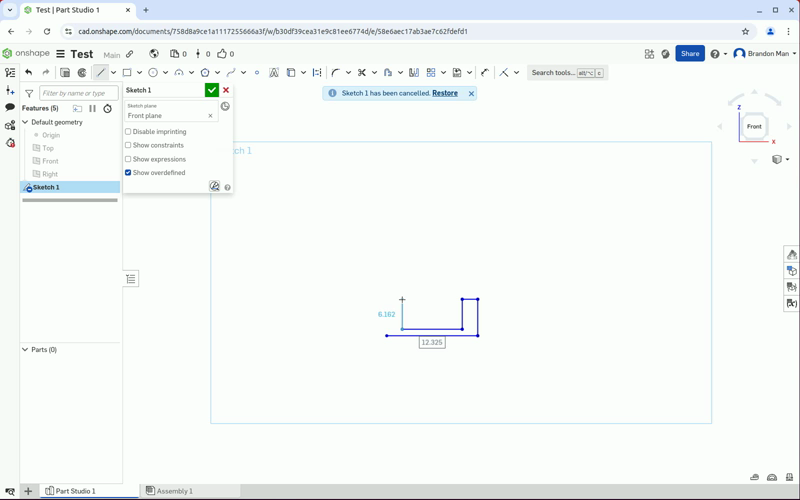
key_up(shift)
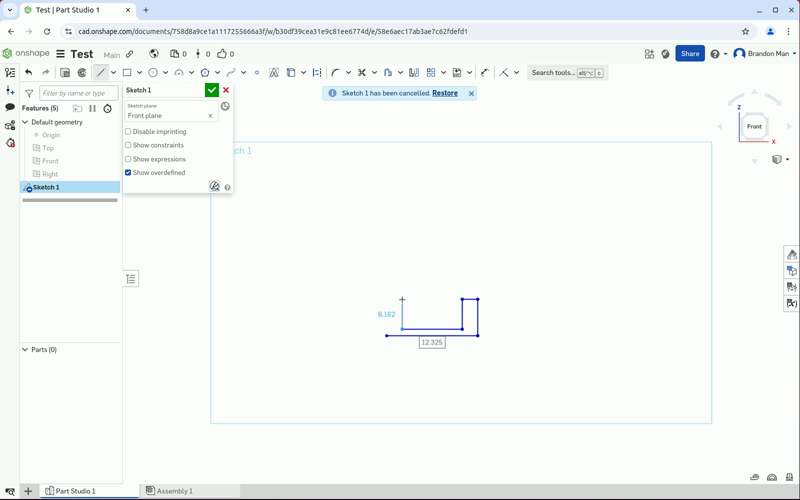
key_down(shift)
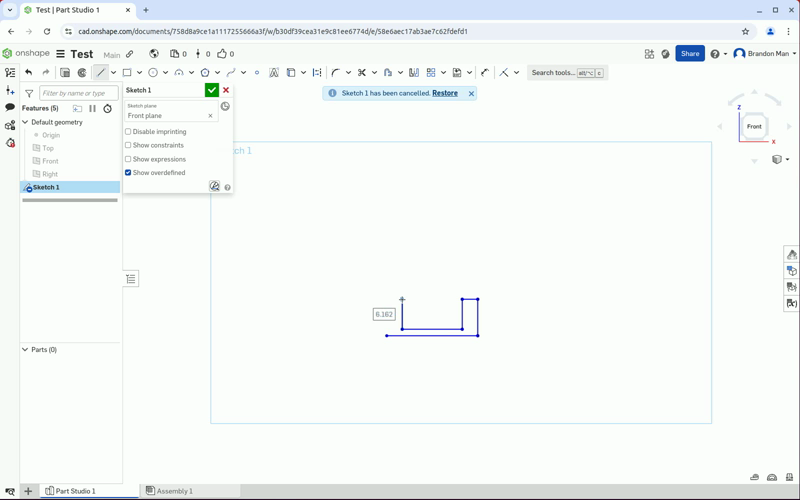
mouse_move(432, 299)
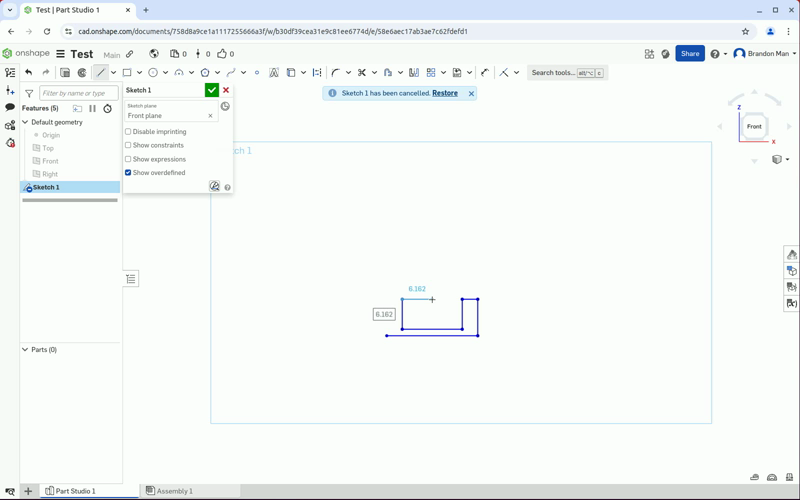
mouse_move(386, 299)
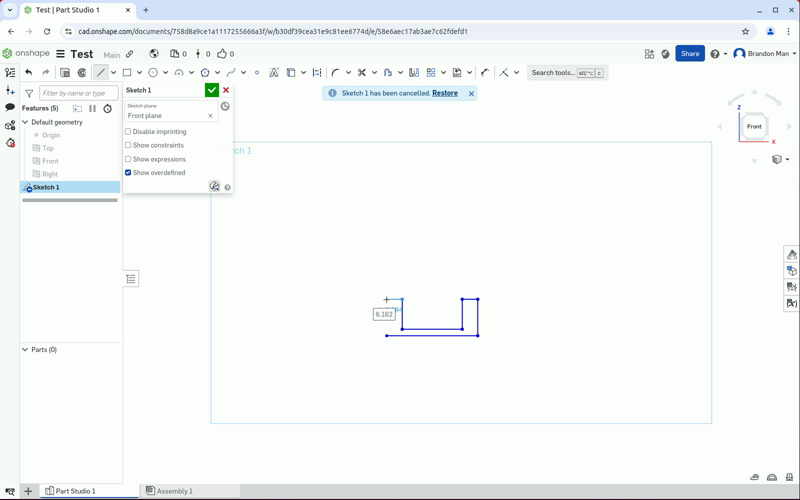
click(386, 299)
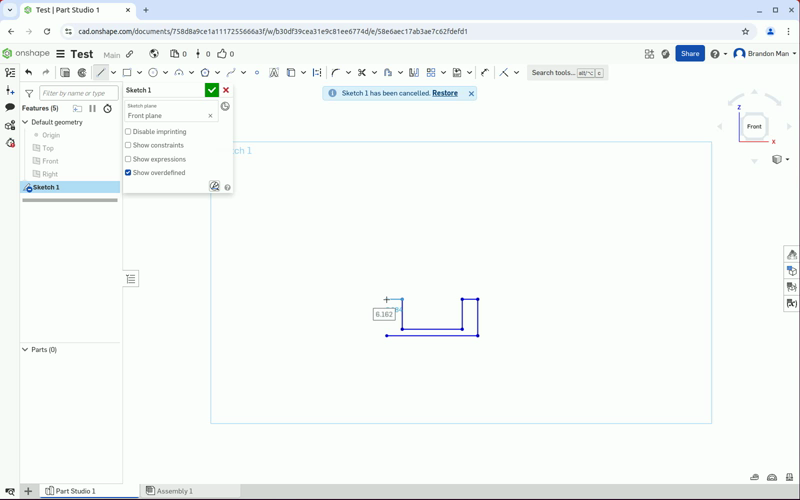
key_up(shift)
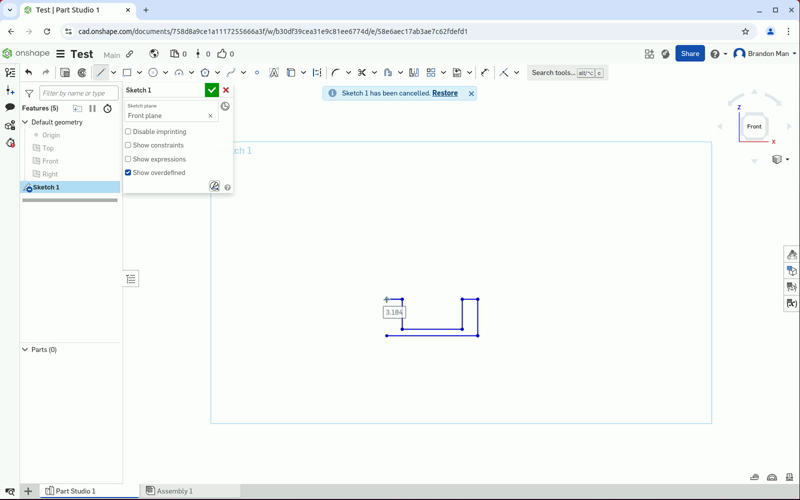
mouse_move(417, 299)
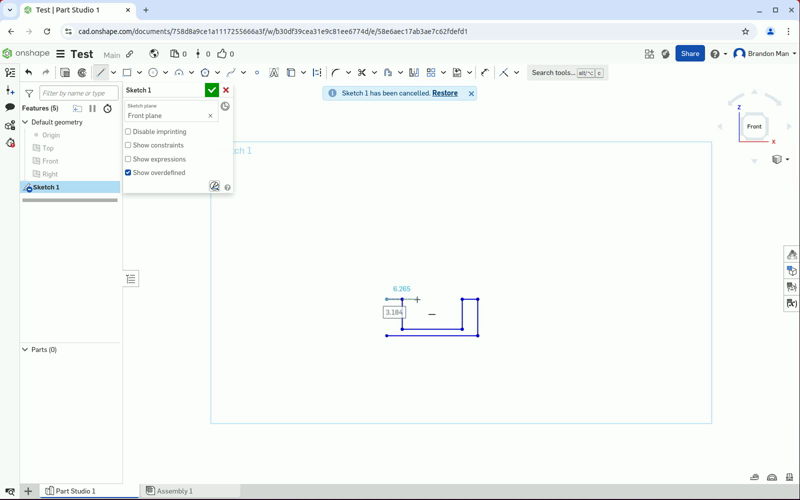
key_down(shift)
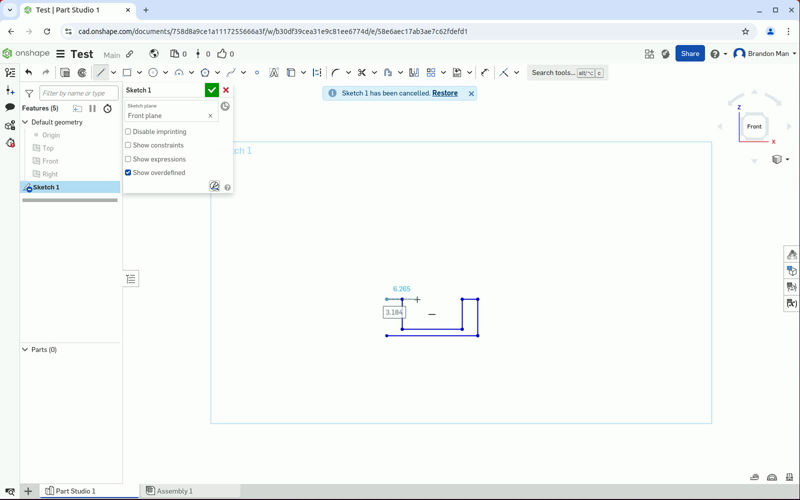
mouse_move(386, 335)
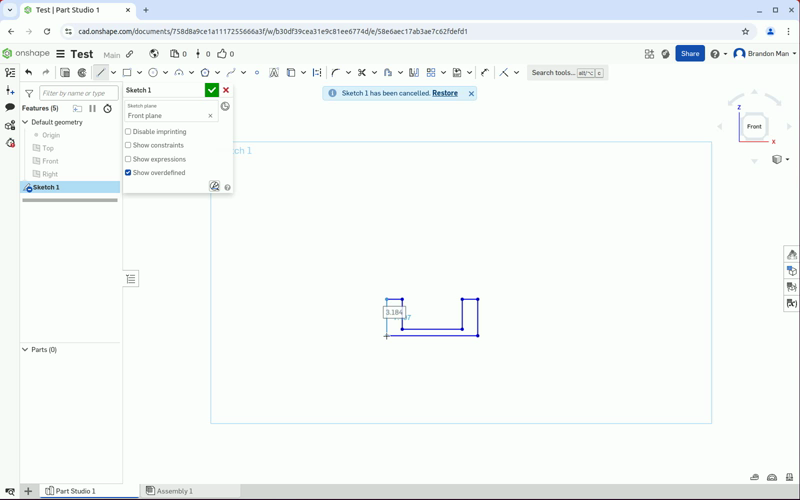
key_up(shift)
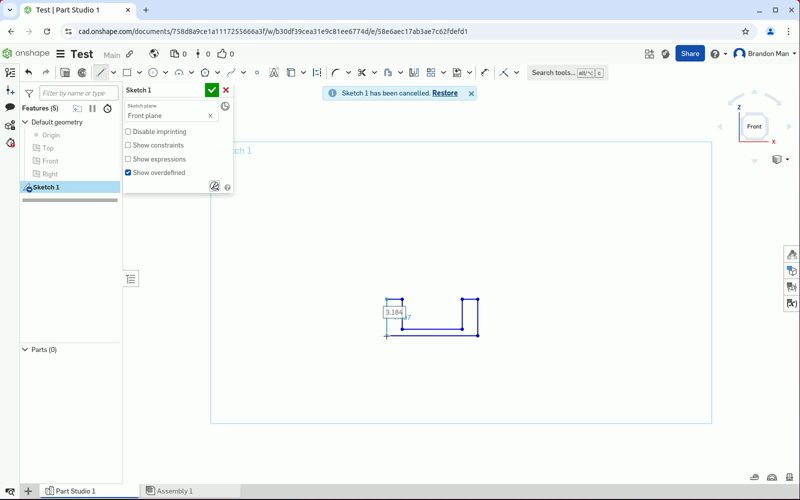
click(386, 335)
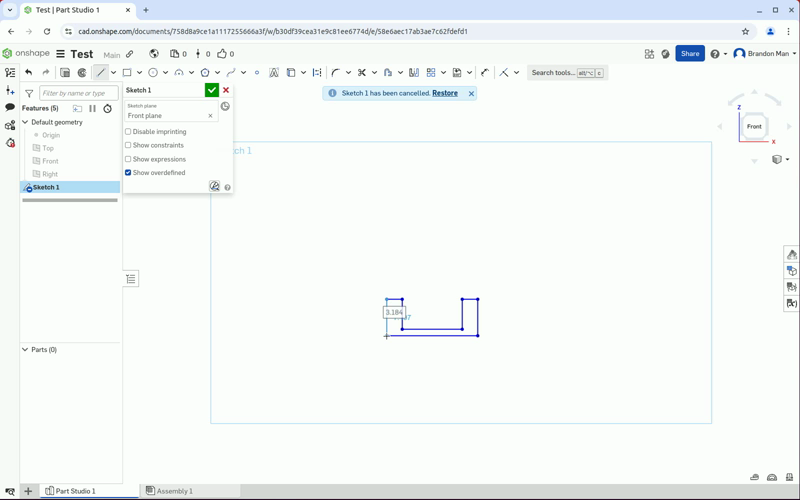
key(esc)
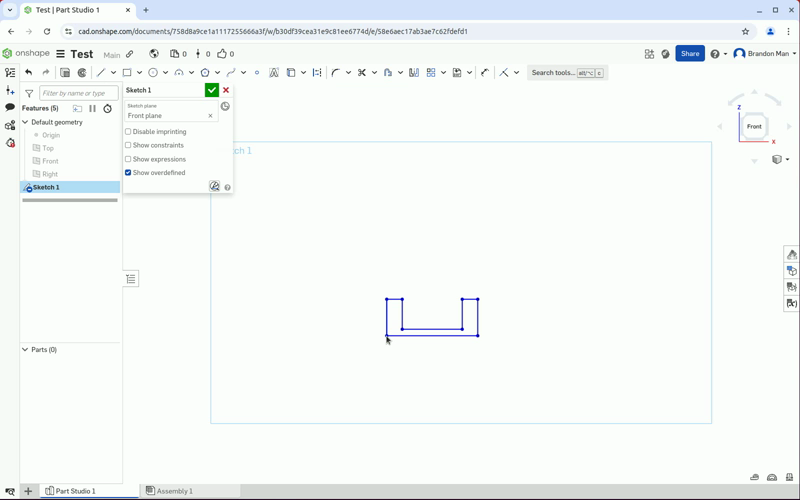
mouse_move(392, 327)
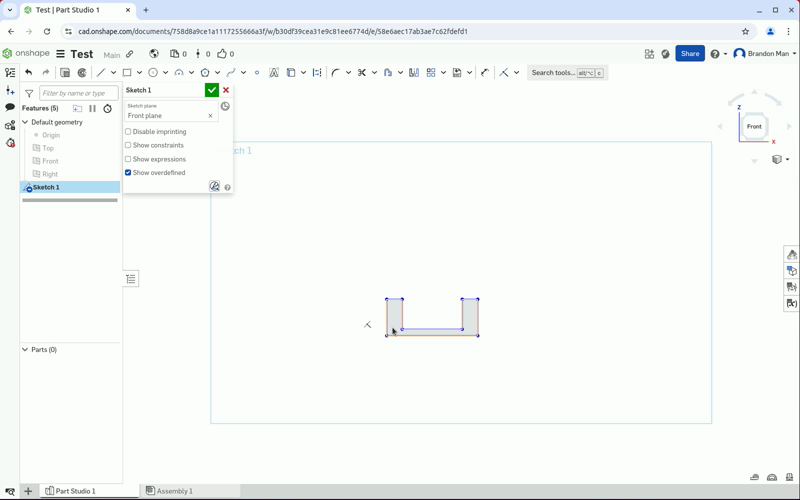
scroll(6)
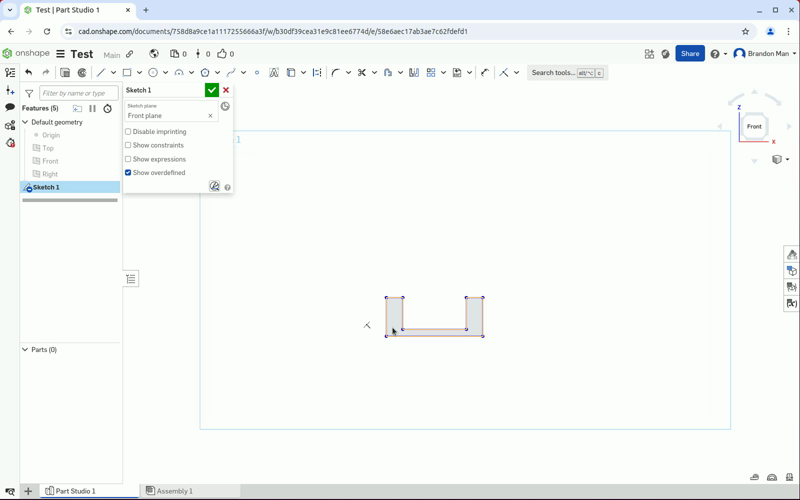
scroll(6)
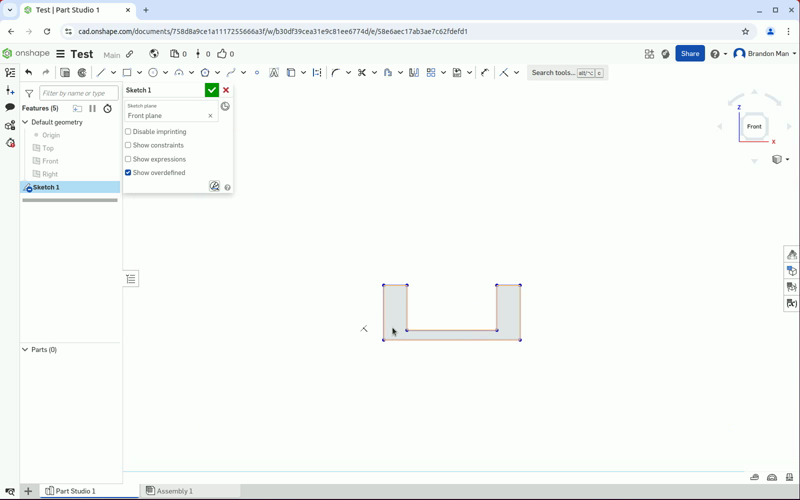
scroll(6)
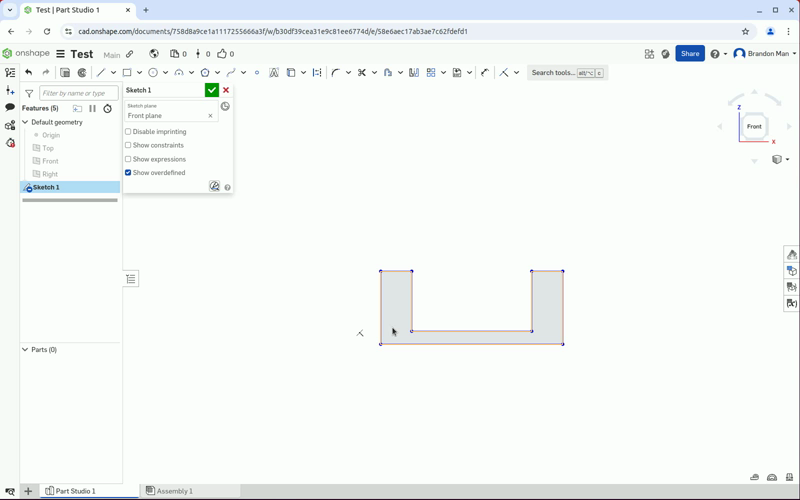
scroll(6)
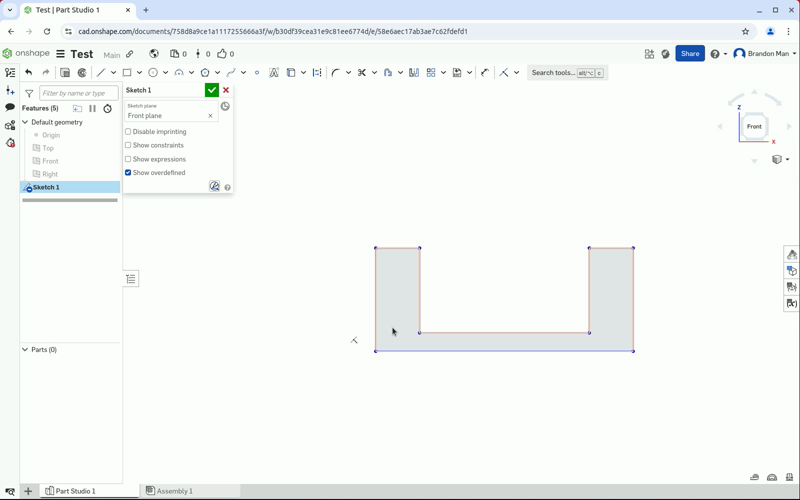
scroll(6)
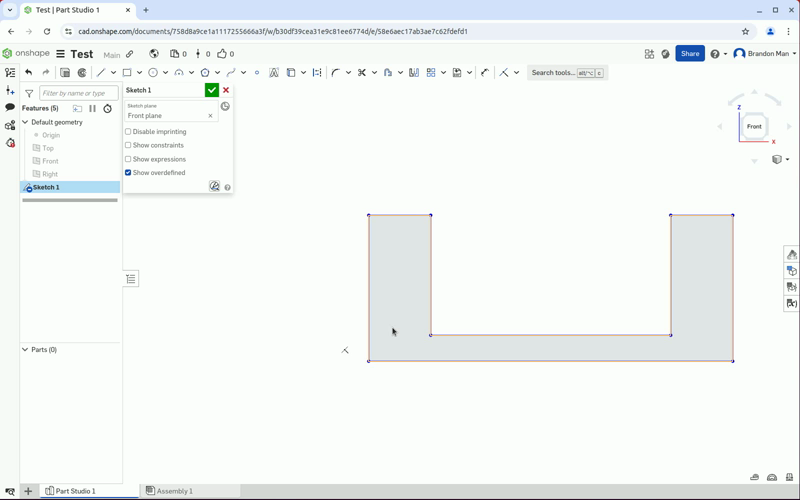
scroll(6)
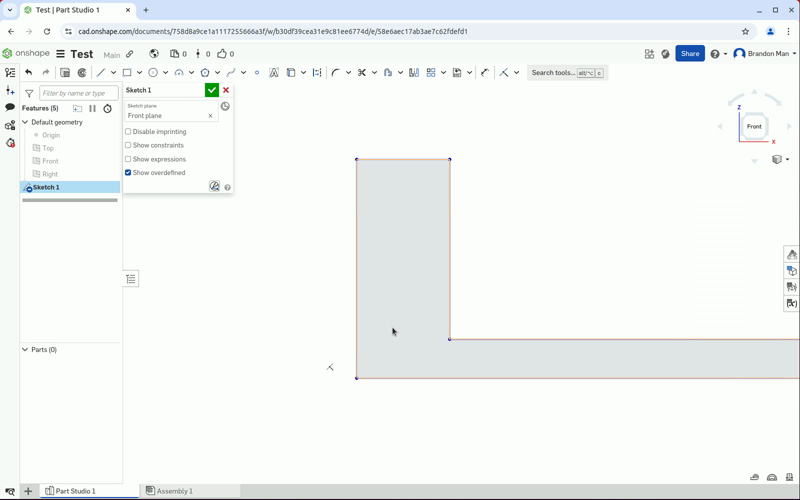
scroll(6)
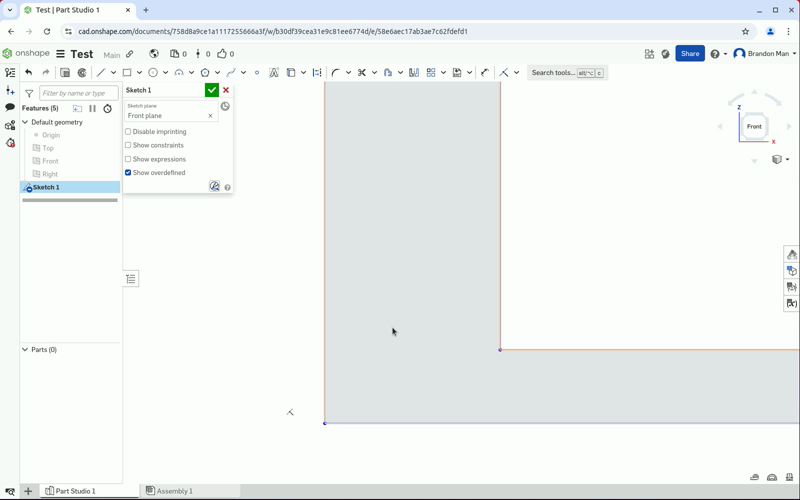
click(392, 327)
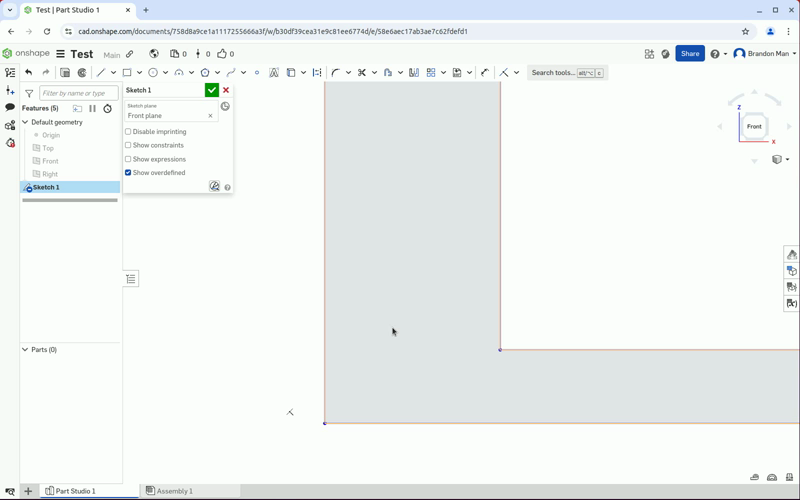
scroll(-6)
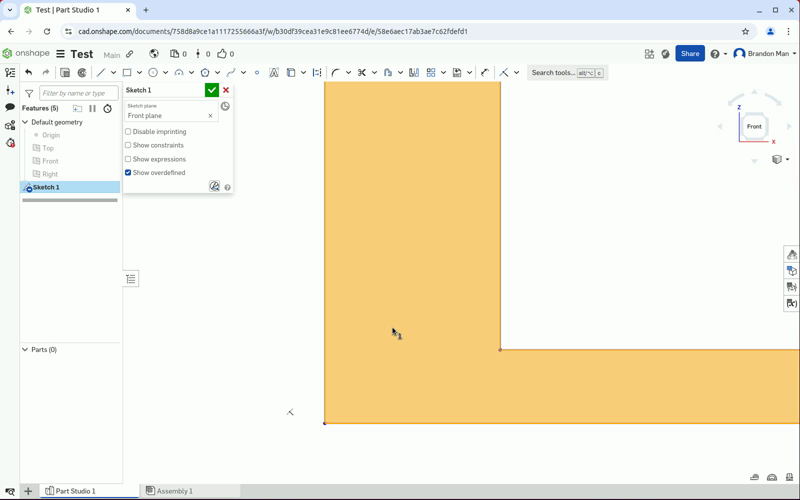
scroll(-6)
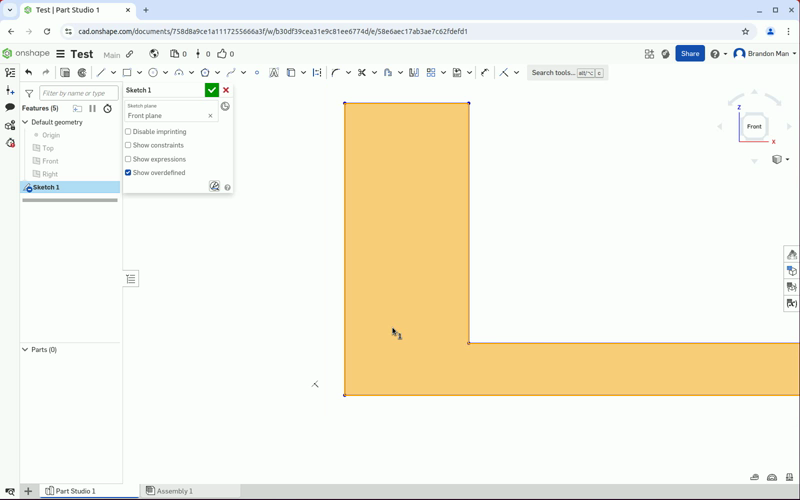
scroll(-6)
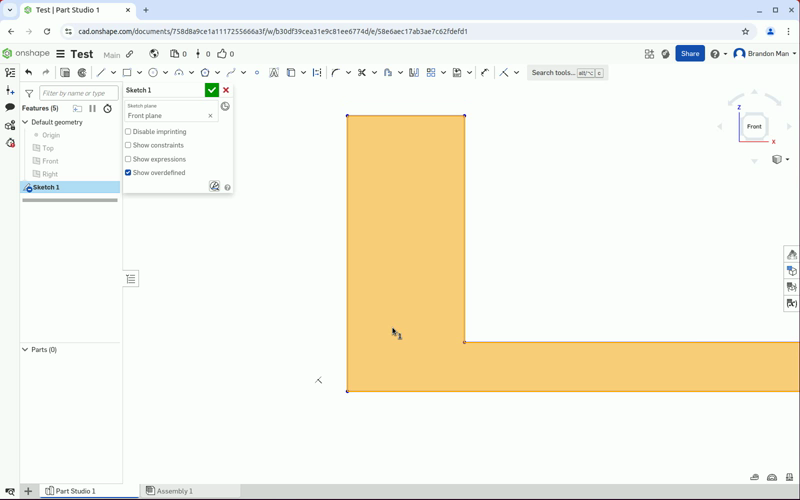
scroll(-6)
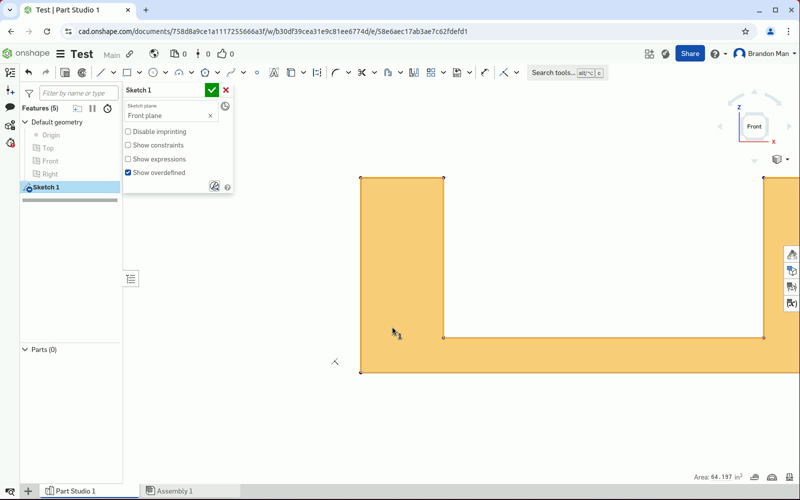
scroll(-6)
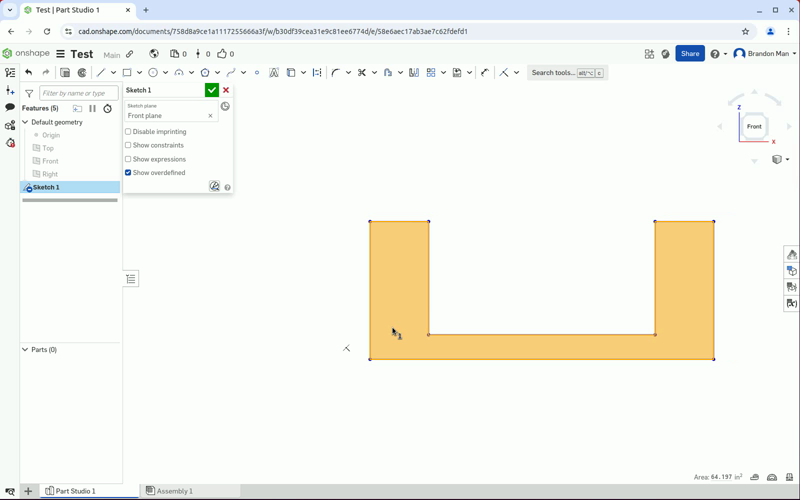
scroll(-6)
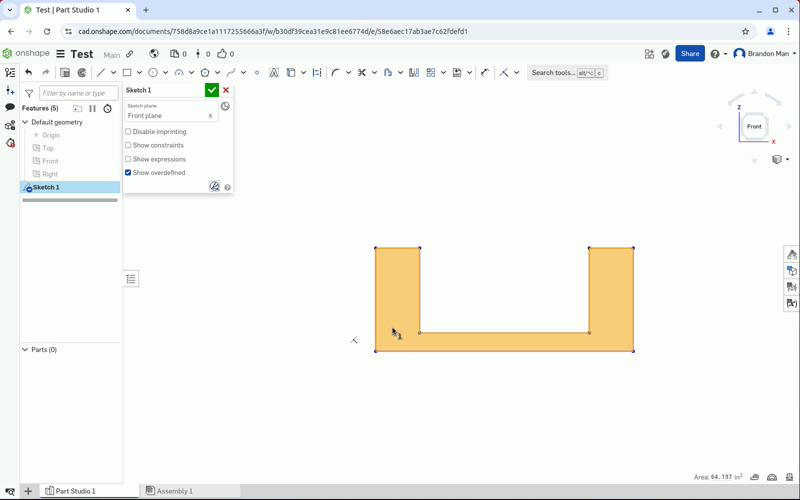
scroll(-6)
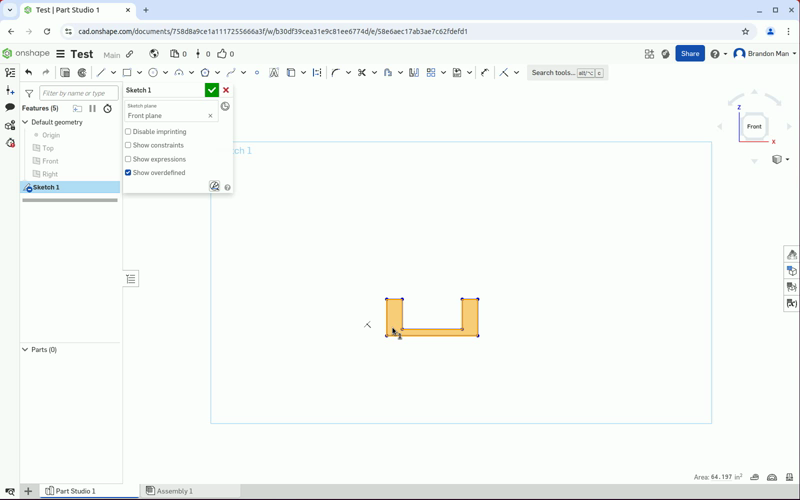
mouse_move(73, 352)
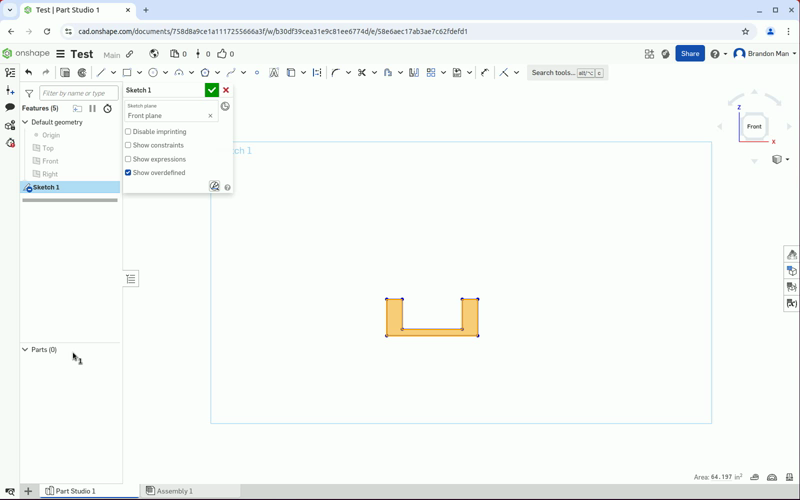
key(shift+y)
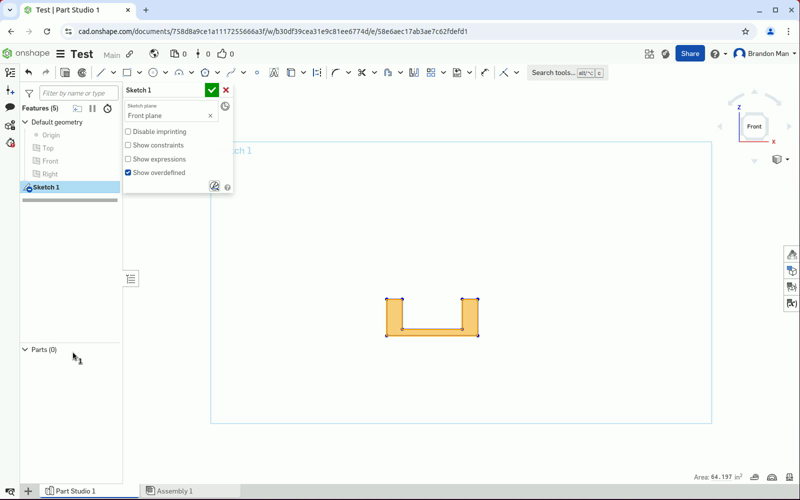
key(shift+e)
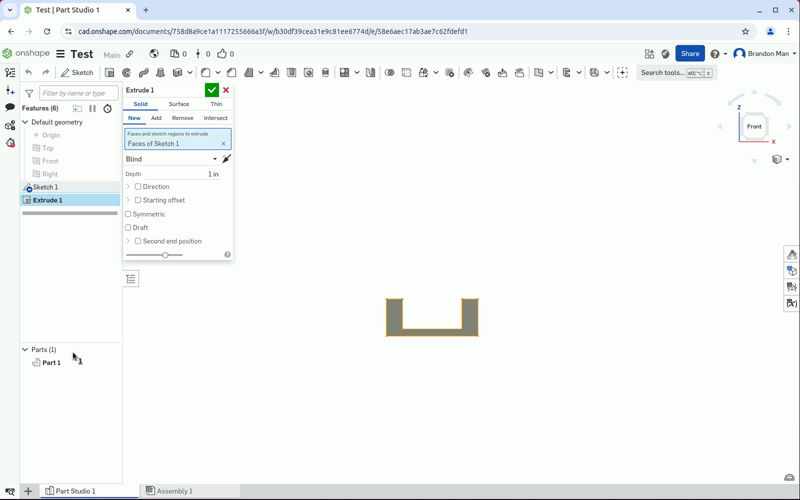
mouse_move(143, 106)
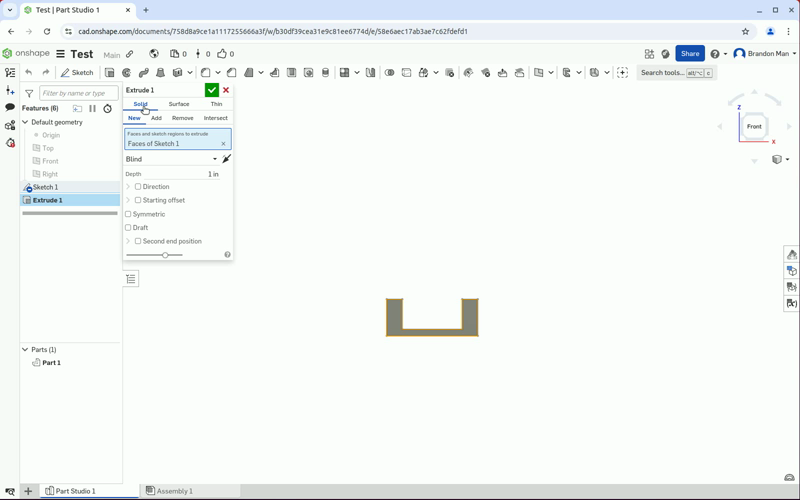
click(143, 106)
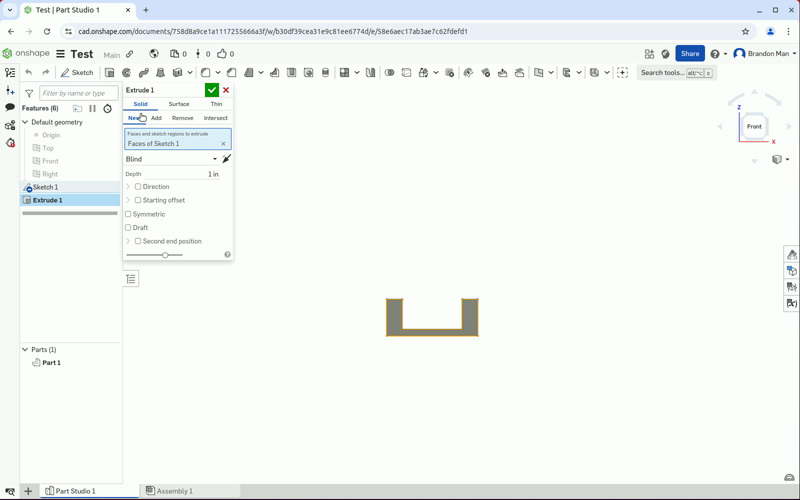
mouse_move(137, 120)
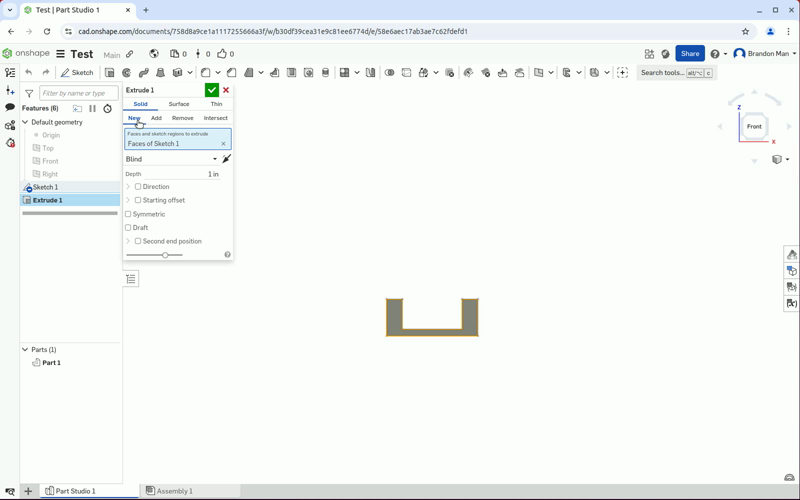
click(137, 120)
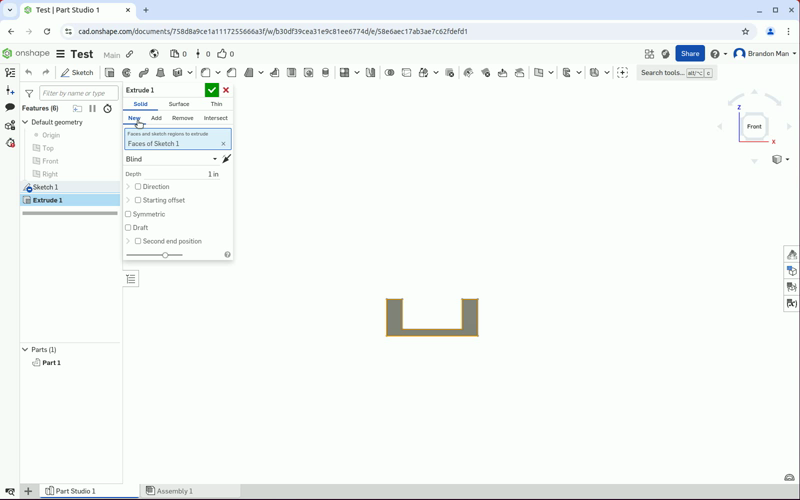
key(tab, 4)
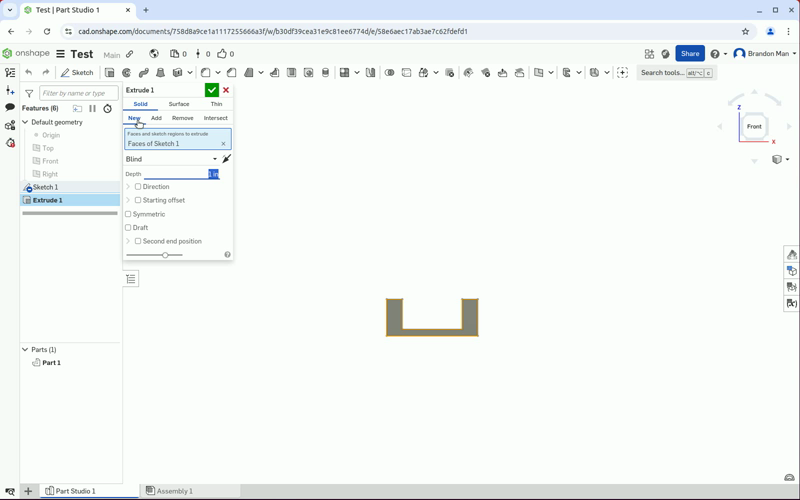
text(1.685)
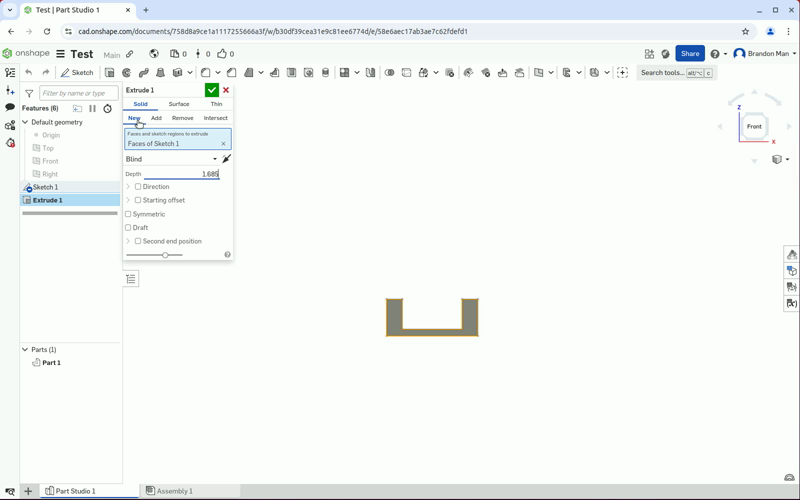
key(enter)
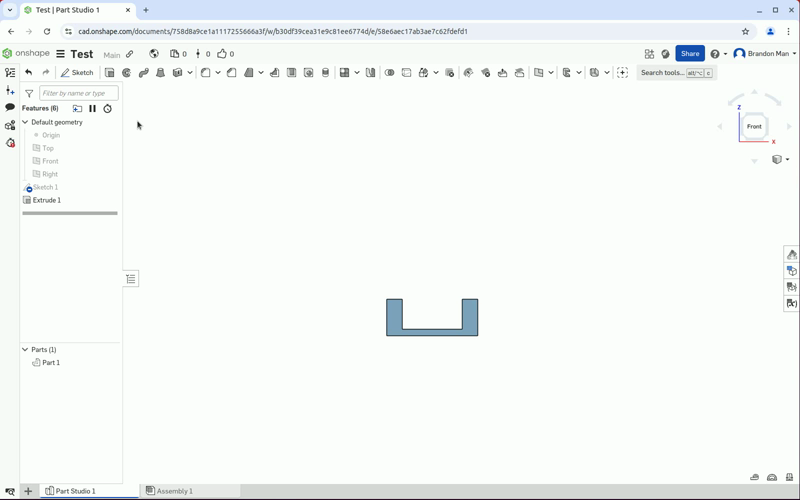
key(shift+h)
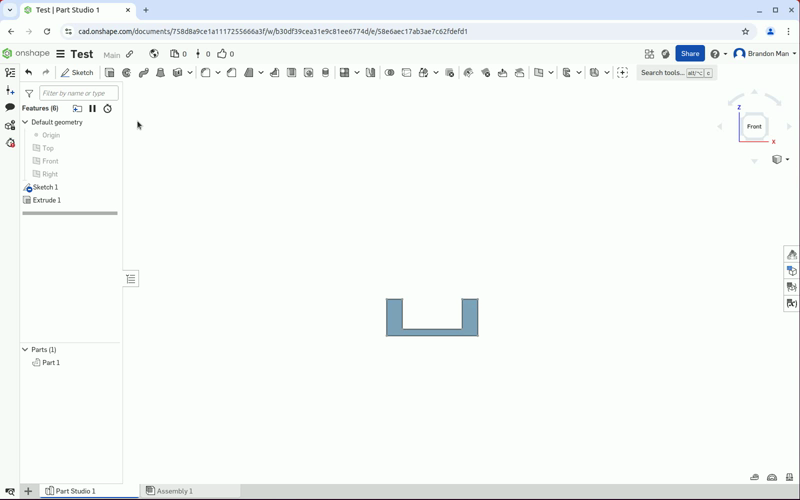
key(shift+h)
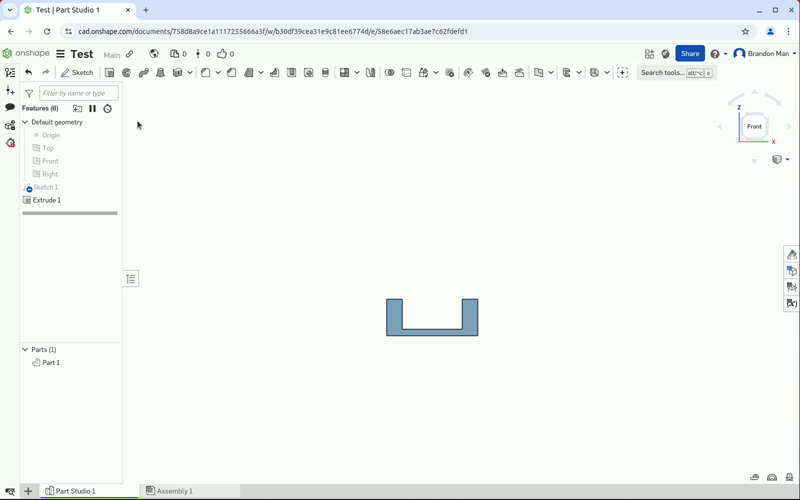
mouse_move(73, 189)
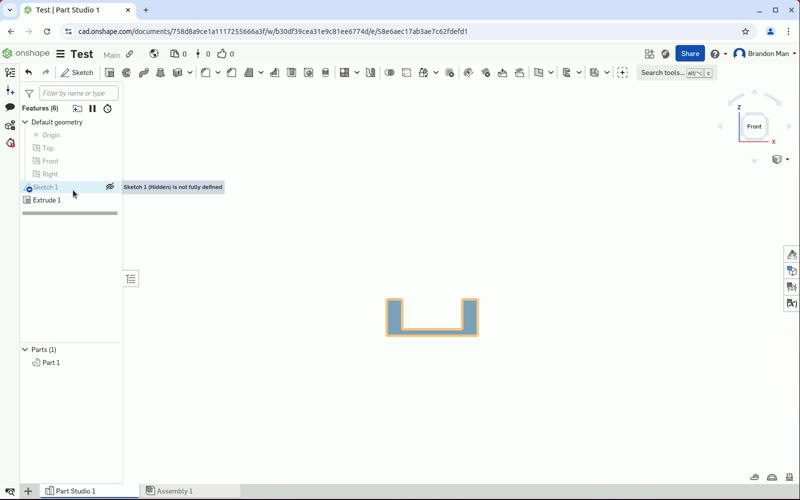
click(73, 189)
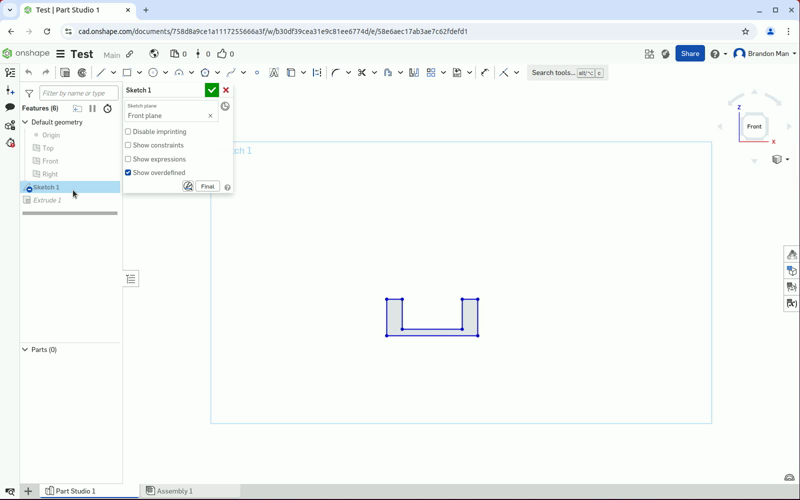
mouse_move(229, 92)
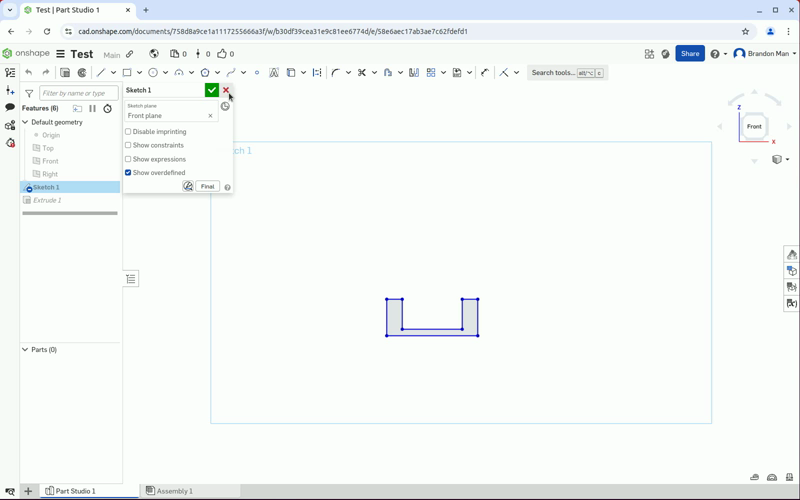
click(229, 92)
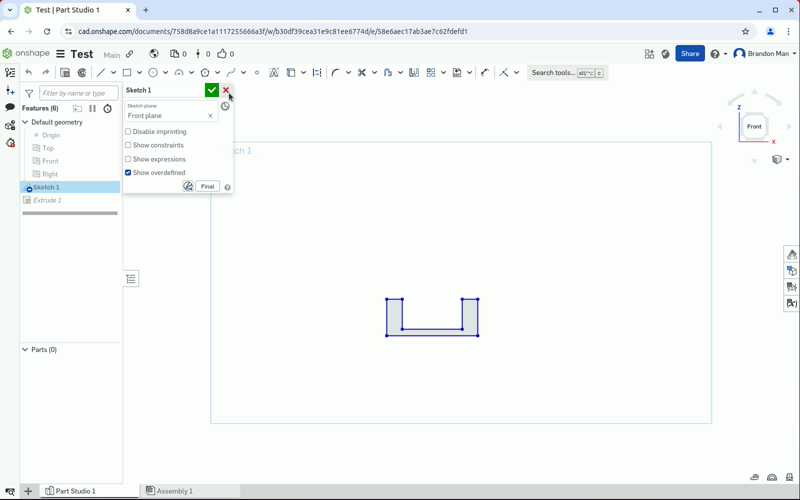
key(shift+s)
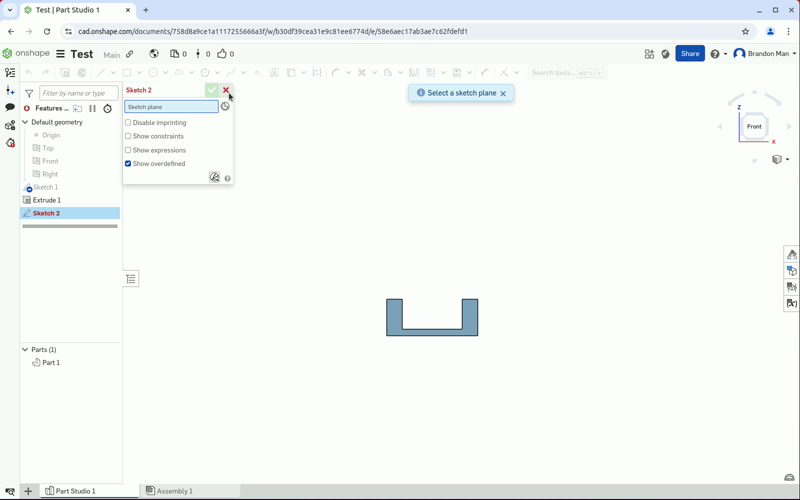
mouse_move(73, 163)
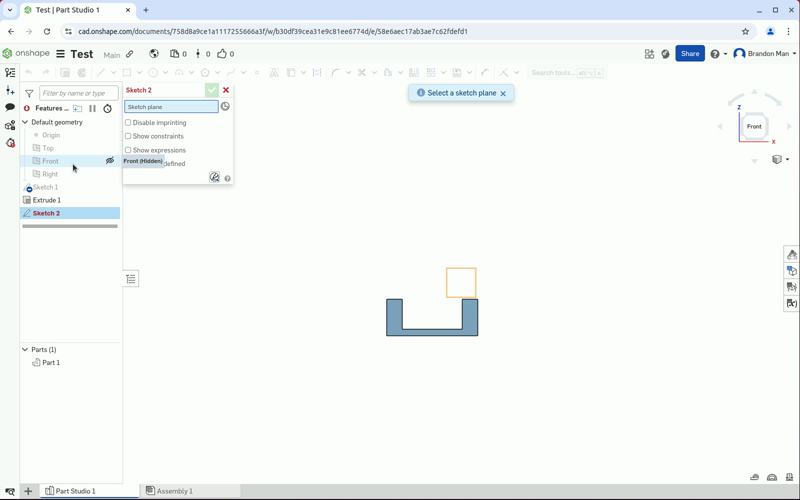
click(73, 163)
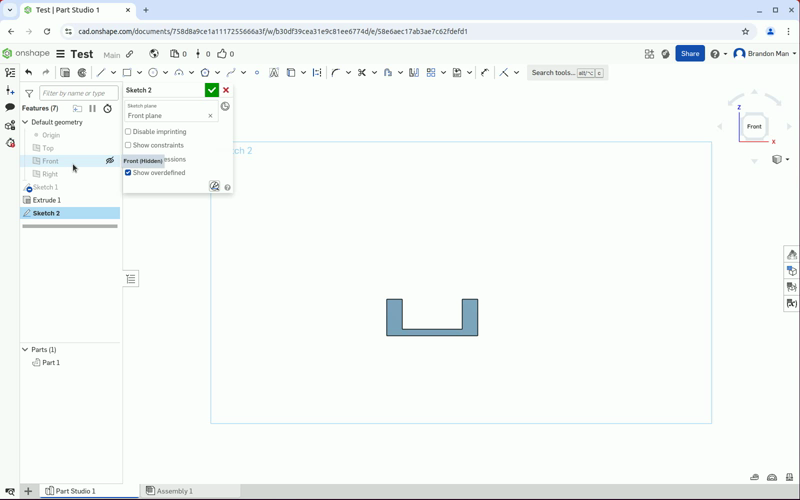
mouse_move(73, 352)
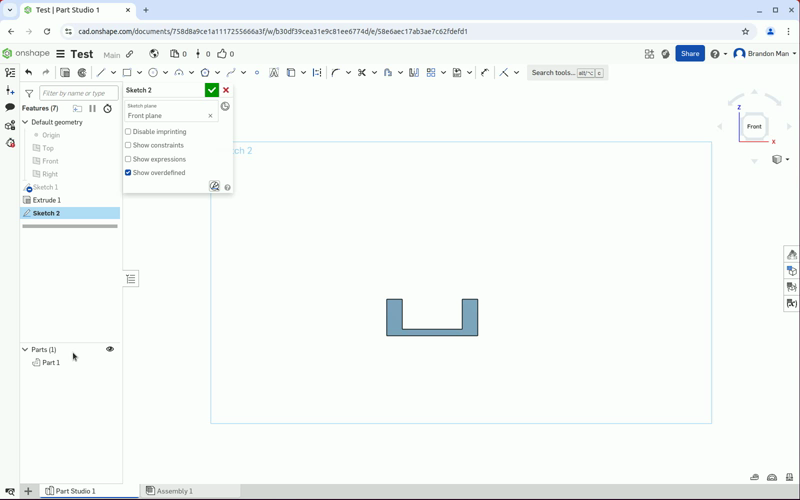
key(y)
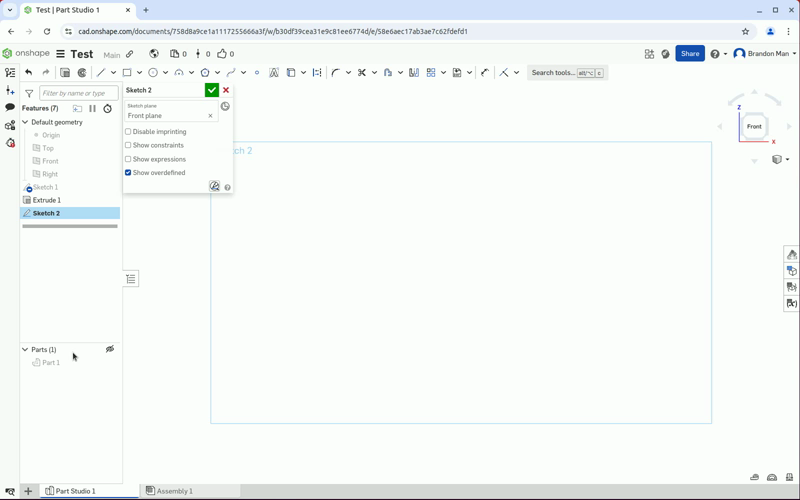
key(a)
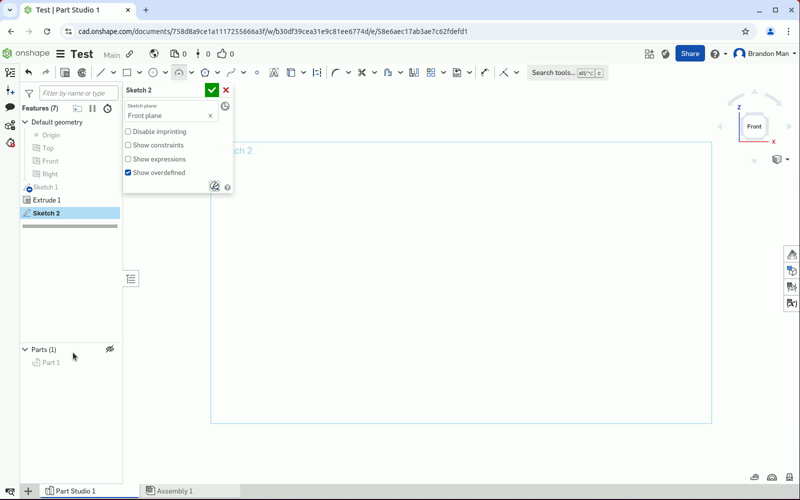
key_down(shift)
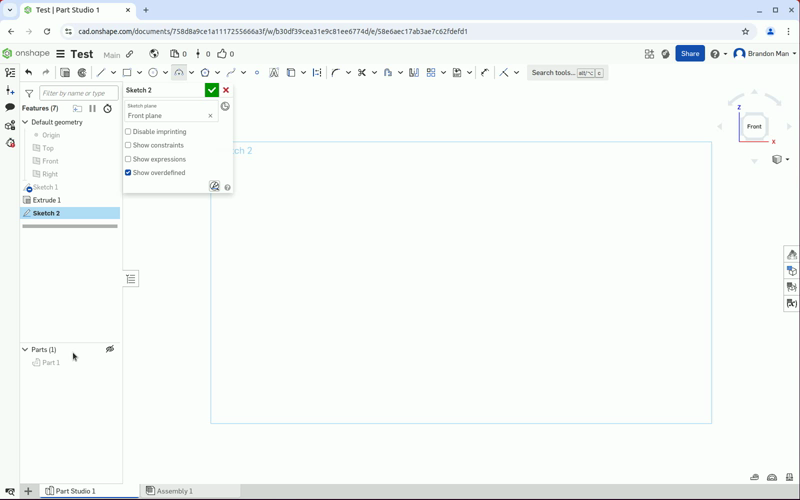
mouse_move(368, 312)
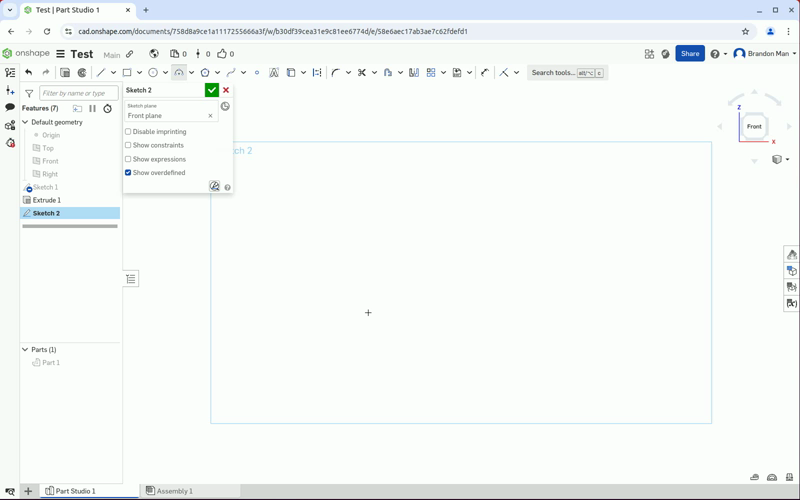
click(368, 312)
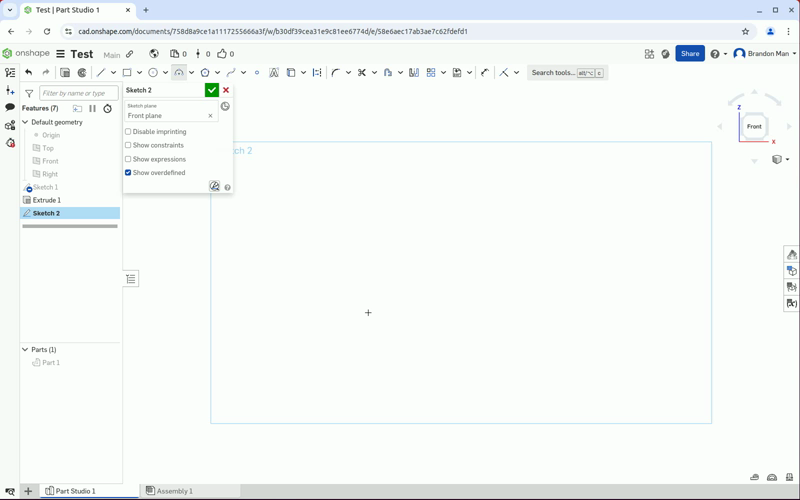
key_up(shift)
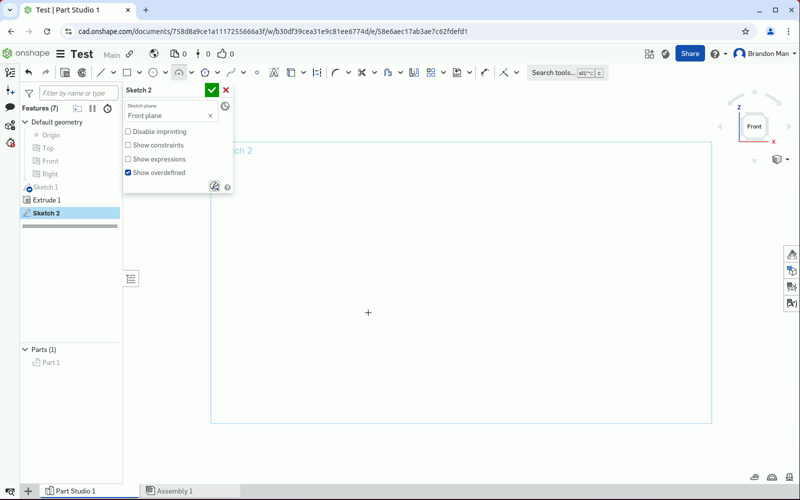
key_down(shift)
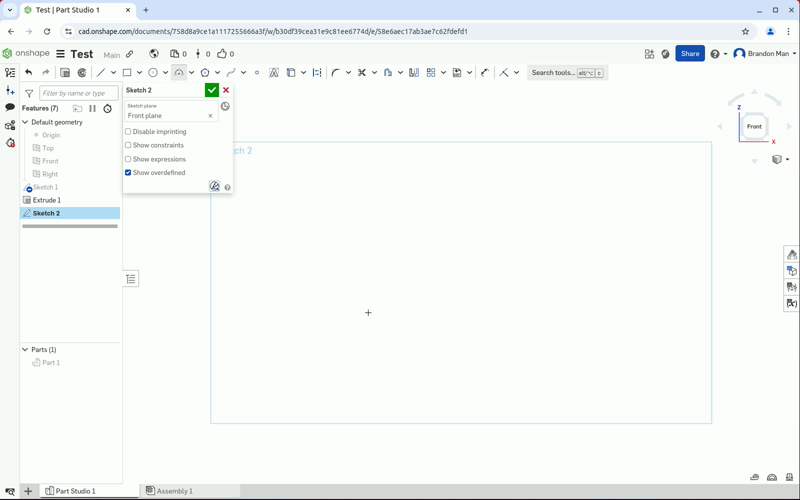
mouse_move(388, 312)
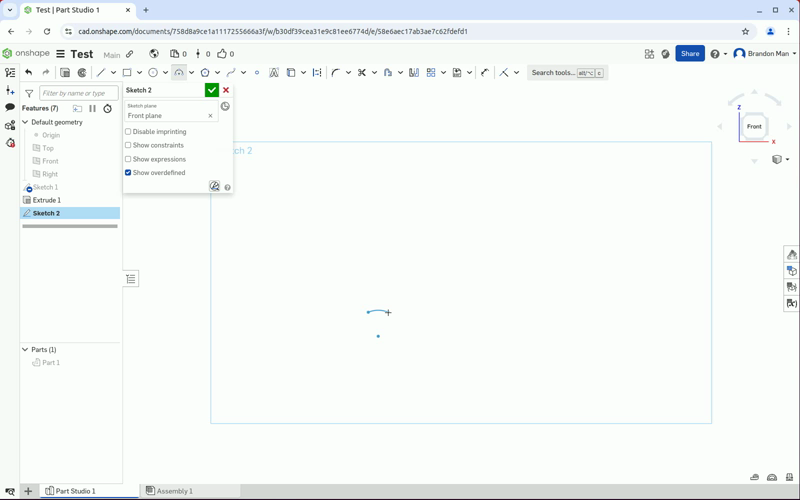
click(388, 312)
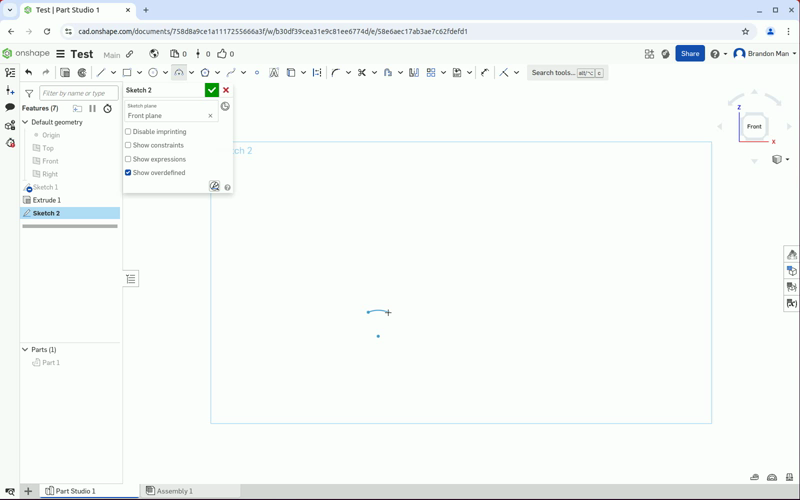
mouse_move(378, 370)
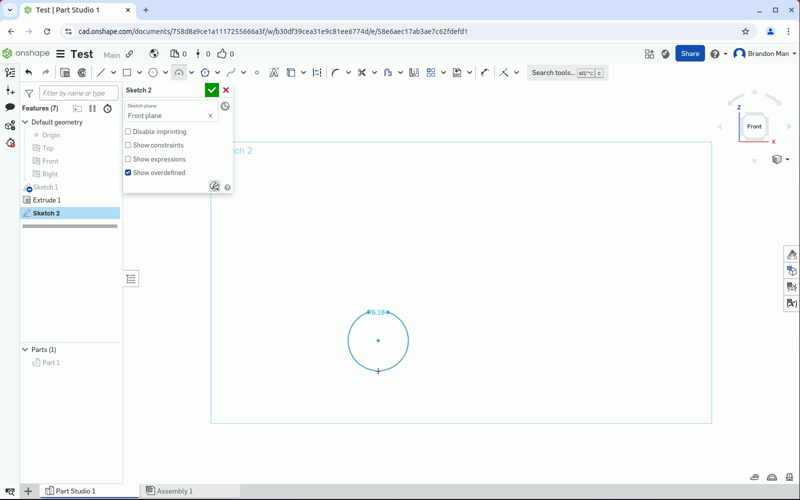
click(378, 370)
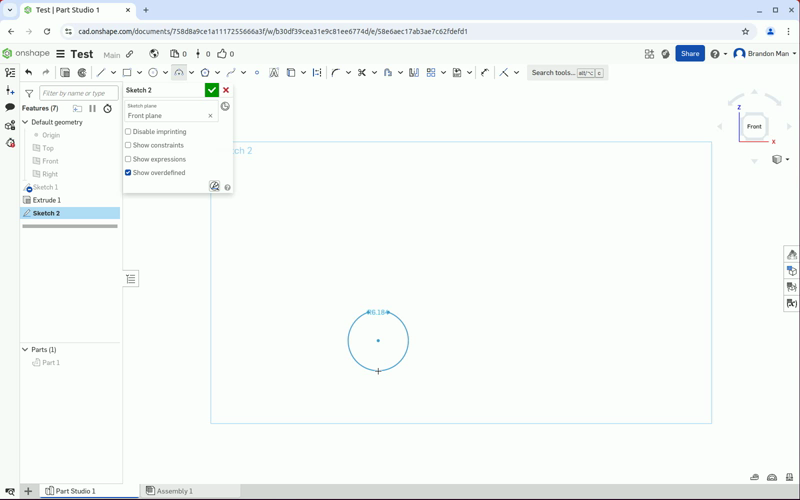
key_up(shift)
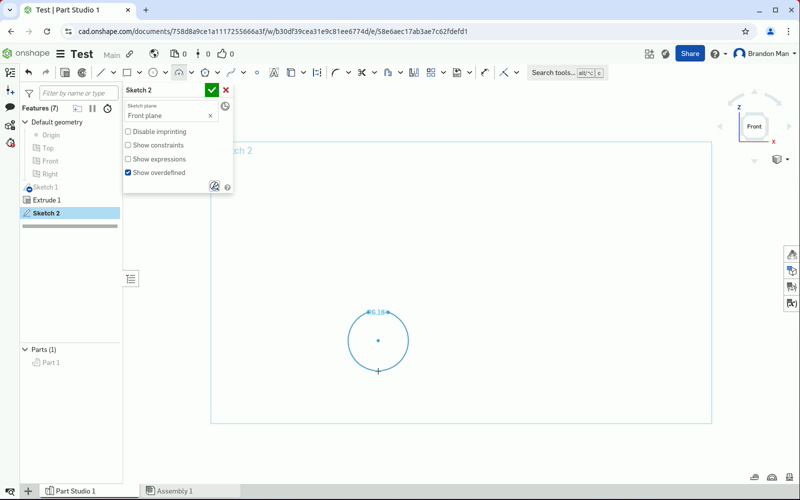
key(esc)
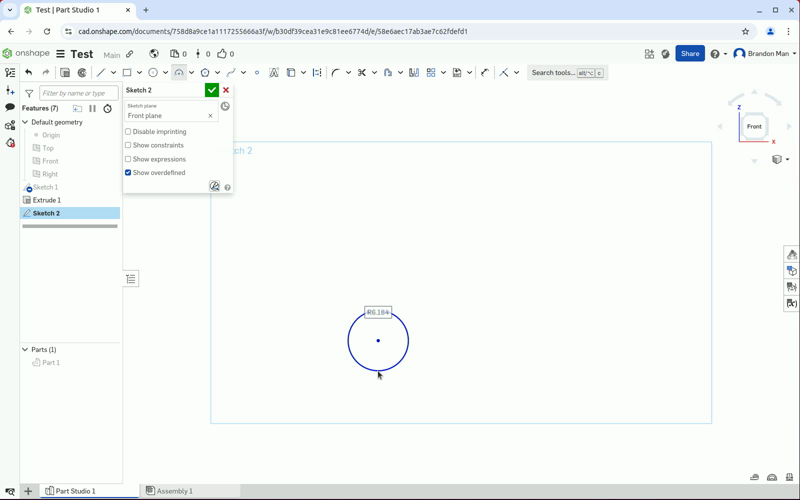
key(l)
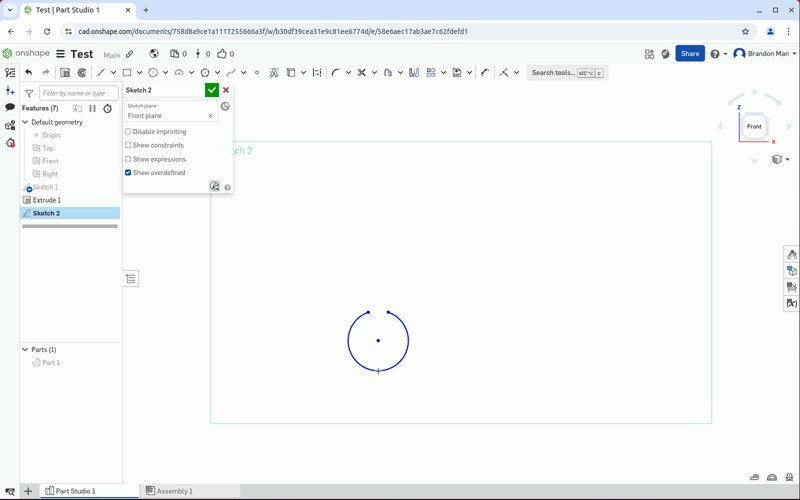
mouse_move(388, 312)
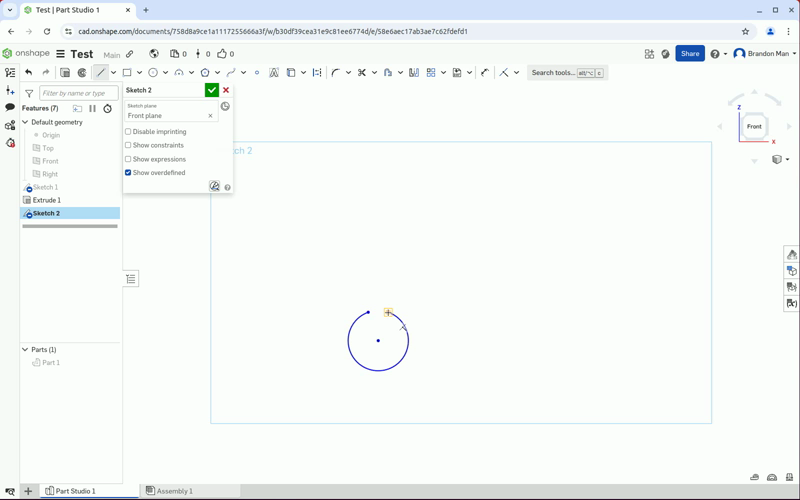
click(388, 312)
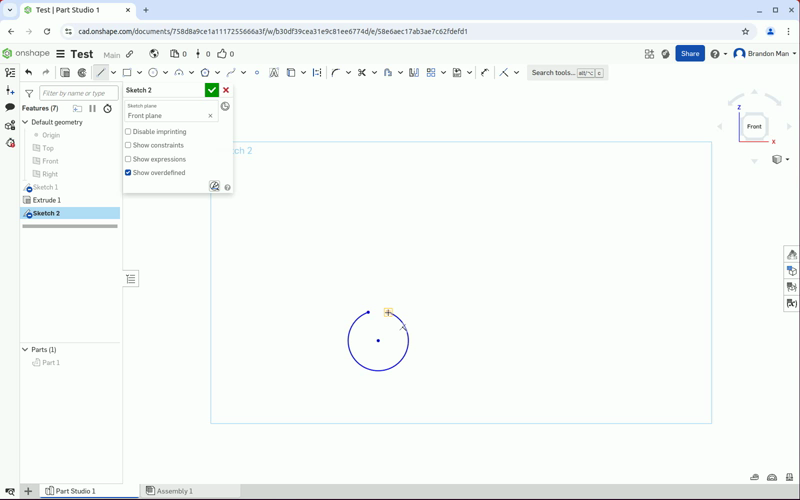
key_down(shift)
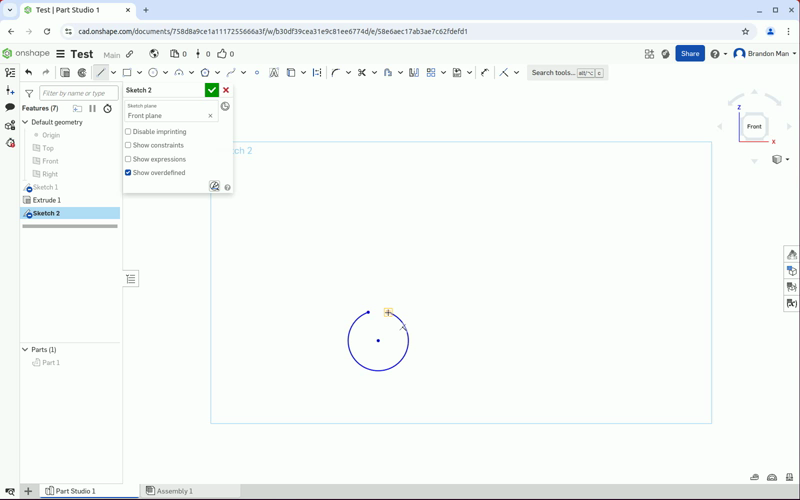
mouse_move(388, 246)
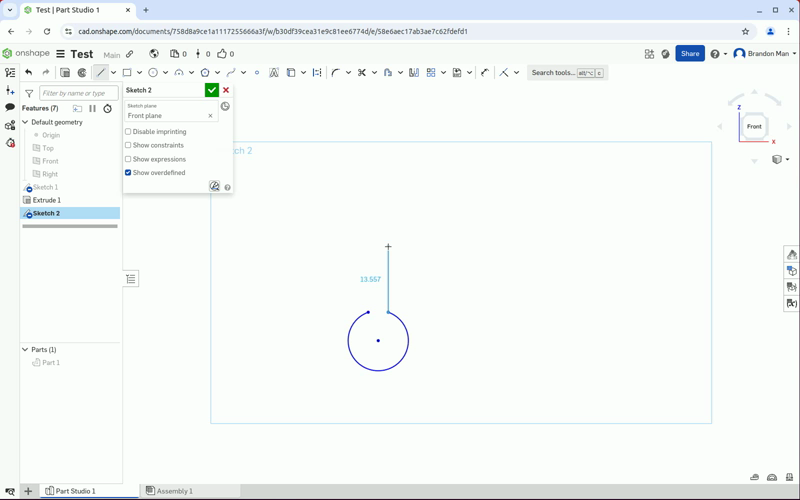
click(388, 246)
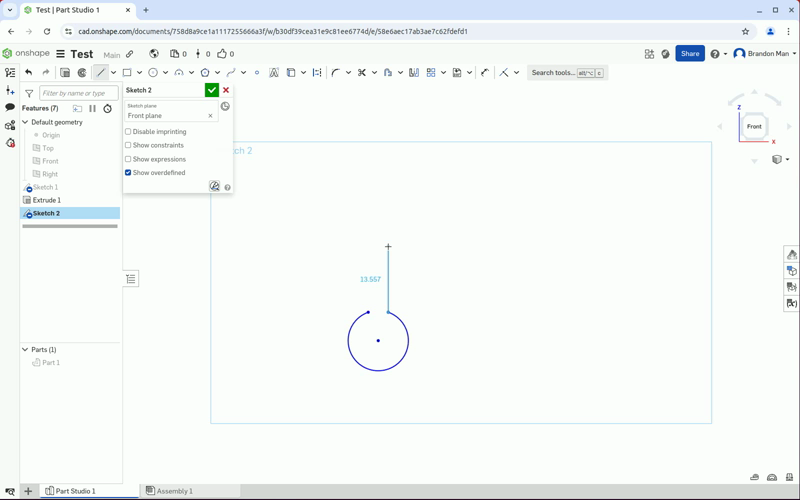
key_up(shift)
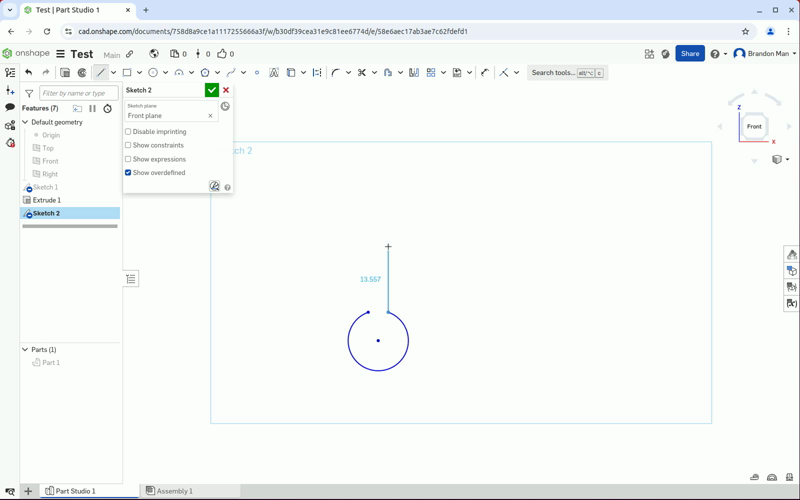
key(esc)
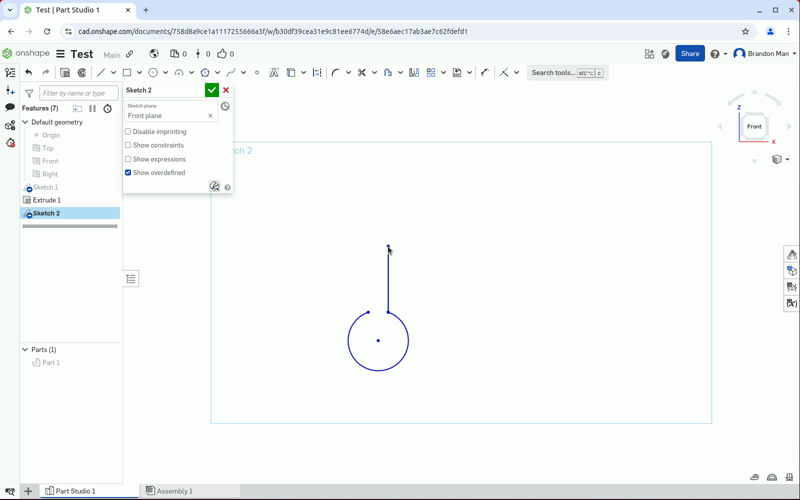
key(a)
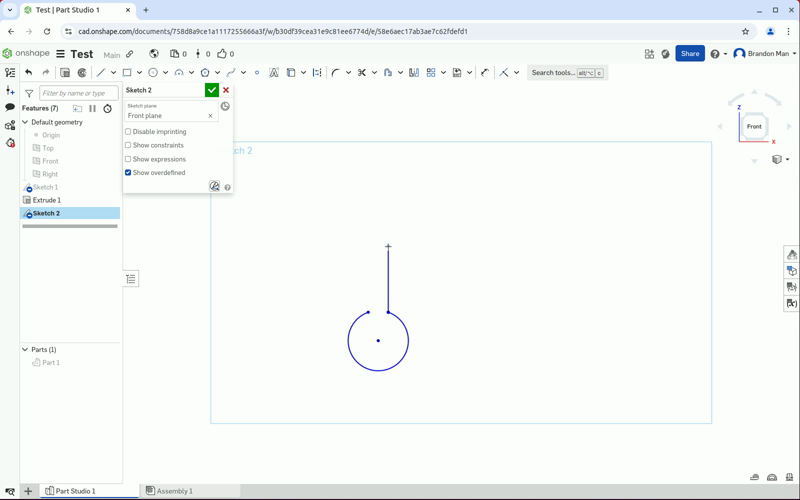
mouse_move(388, 246)
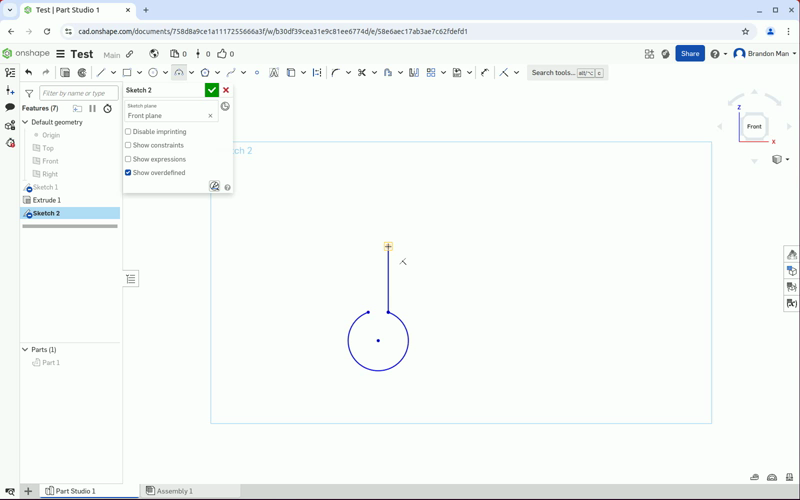
click(388, 246)
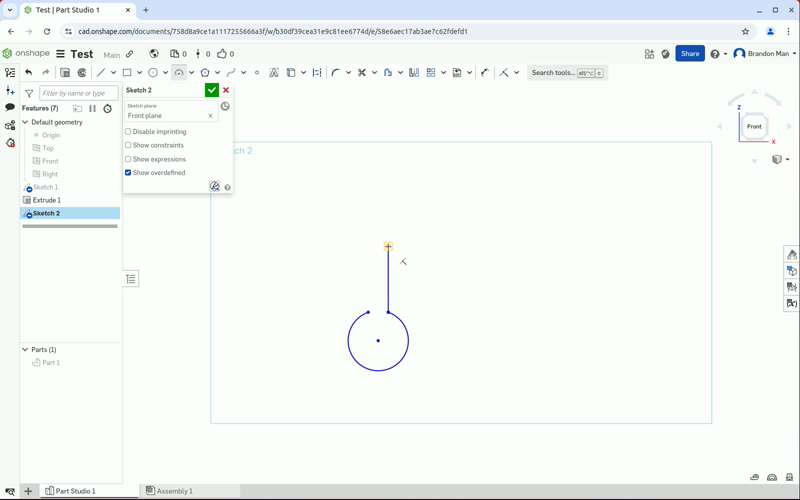
key_down(shift)
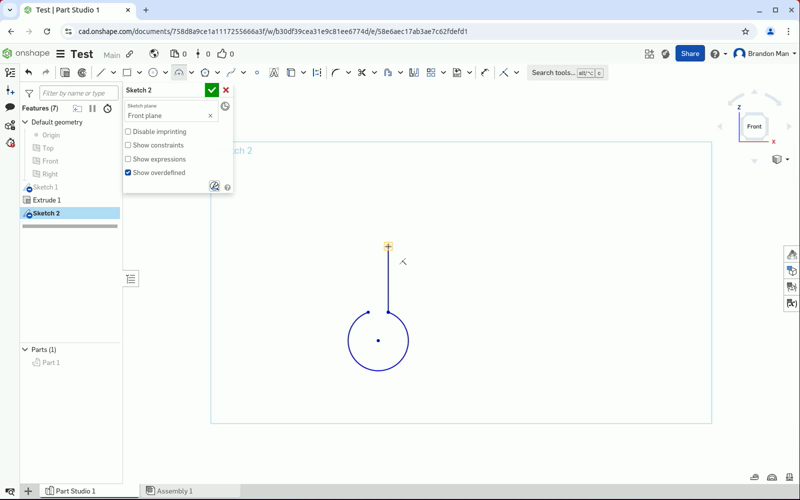
mouse_move(368, 246)
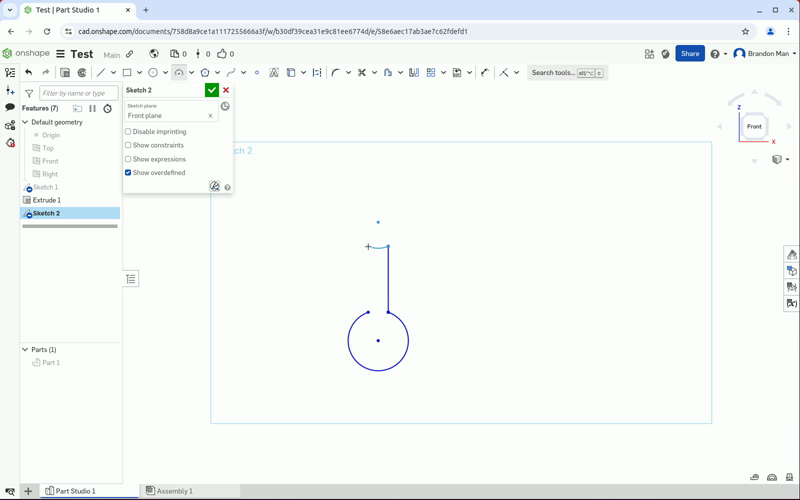
click(368, 246)
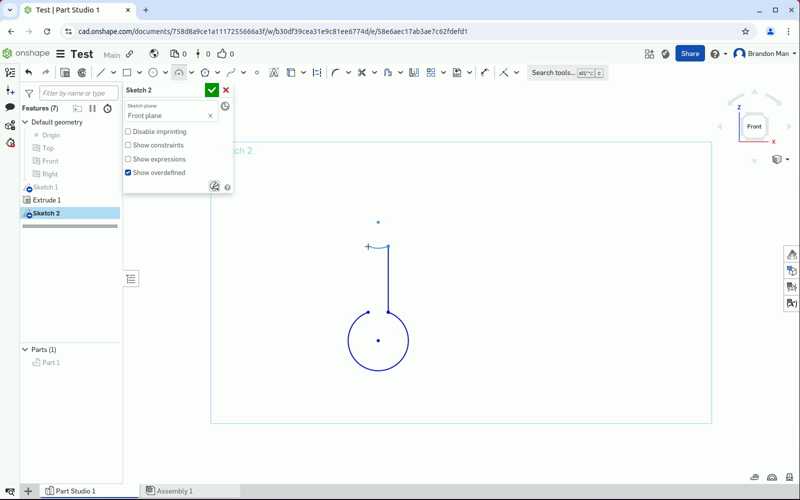
mouse_move(378, 191)
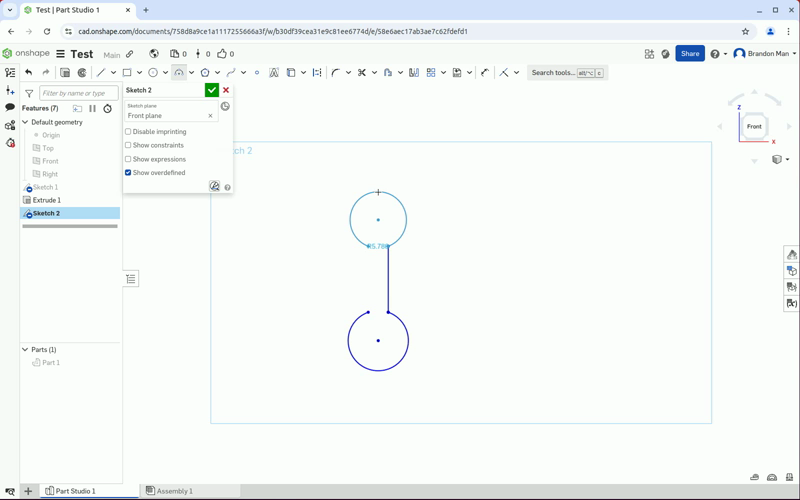
click(378, 191)
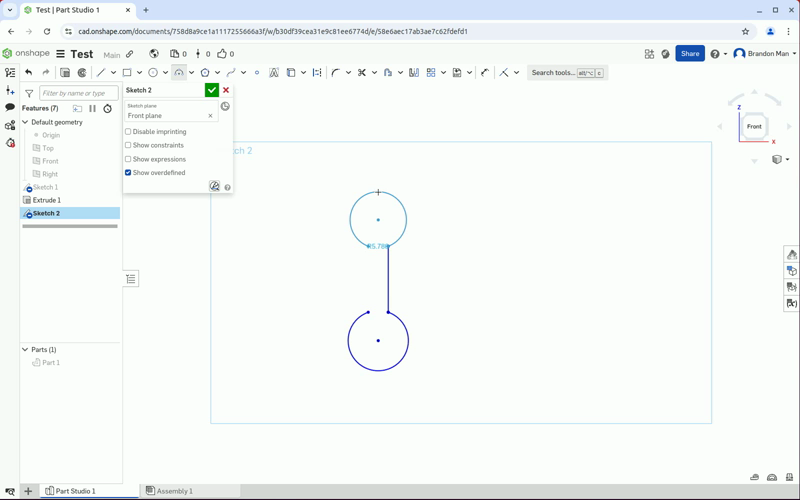
key_up(shift)
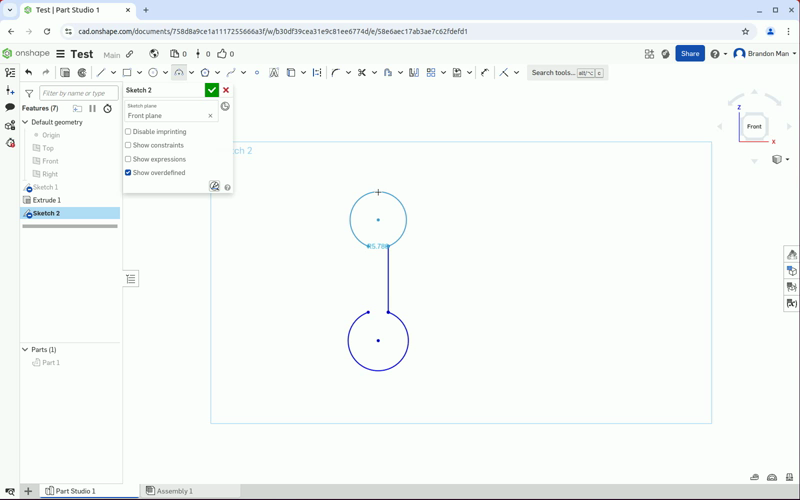
key(esc)
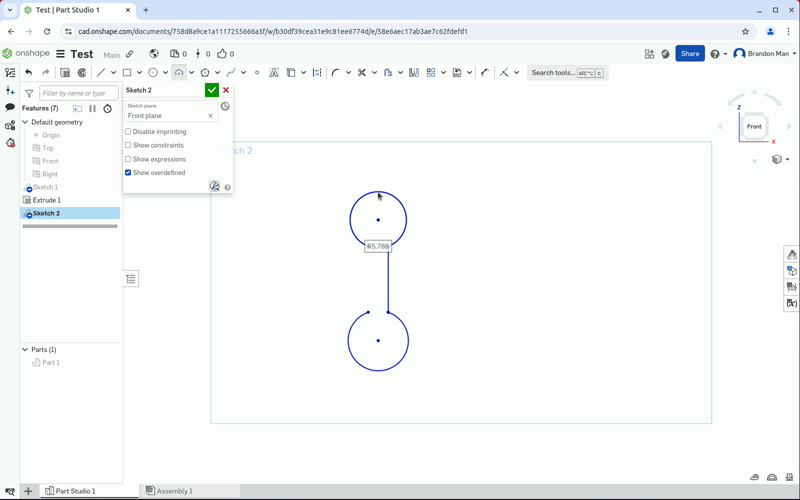
key(l)
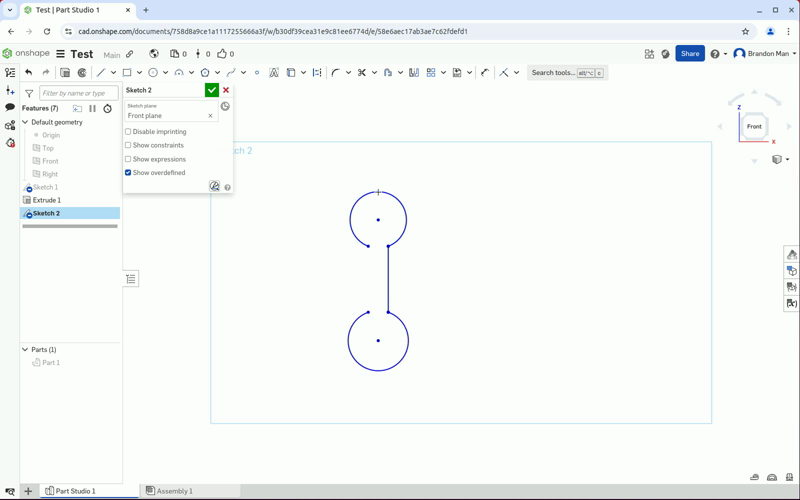
mouse_move(368, 246)
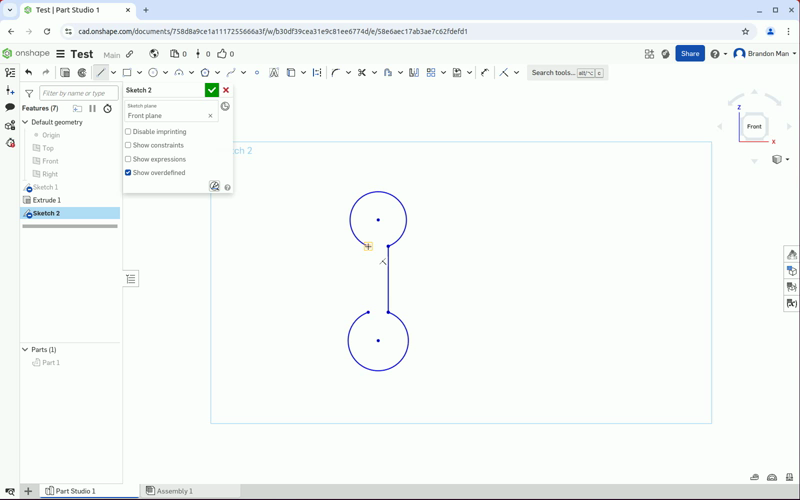
click(368, 246)
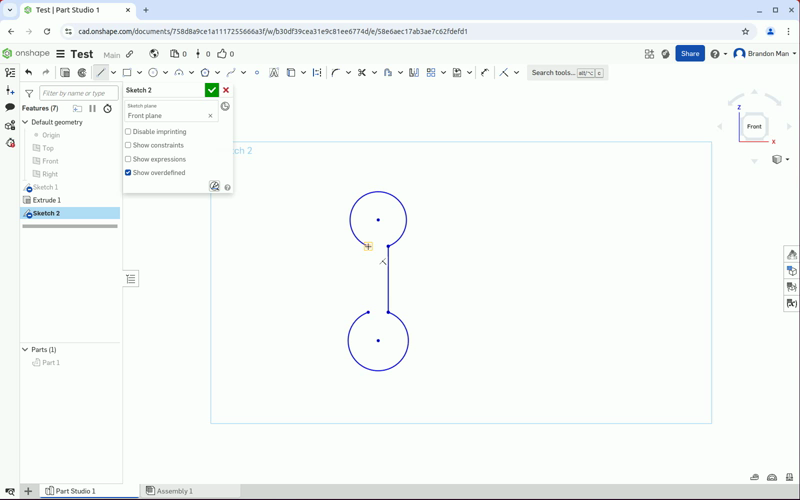
key_down(shift)
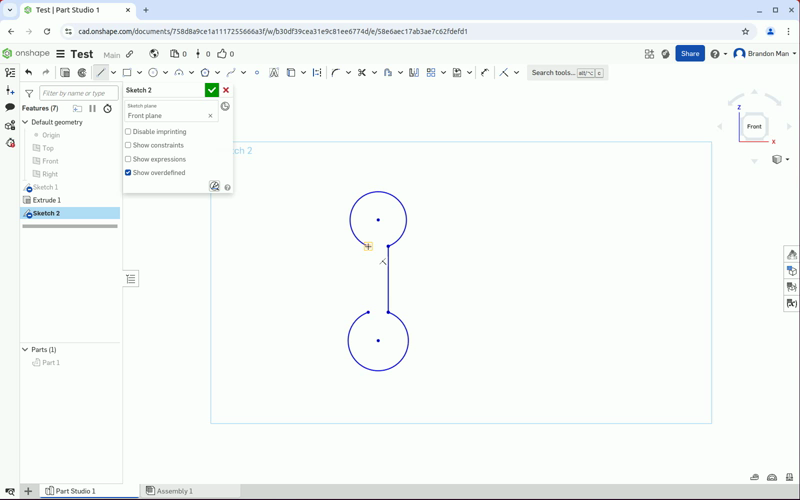
mouse_move(368, 312)
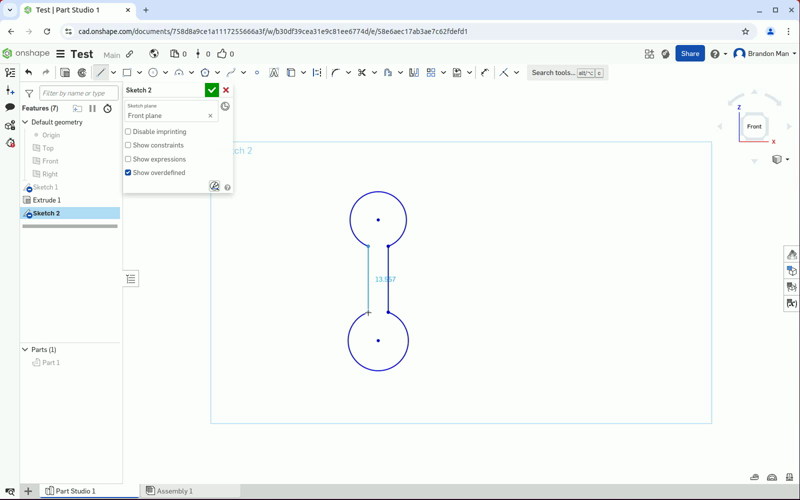
key_up(shift)
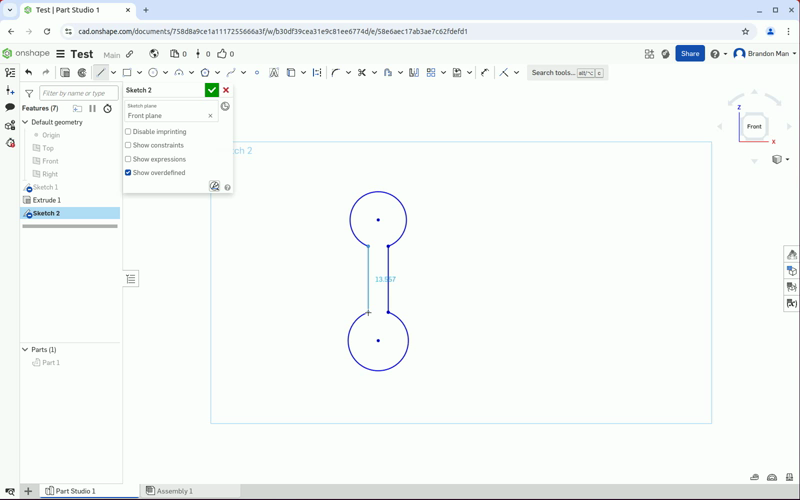
click(368, 312)
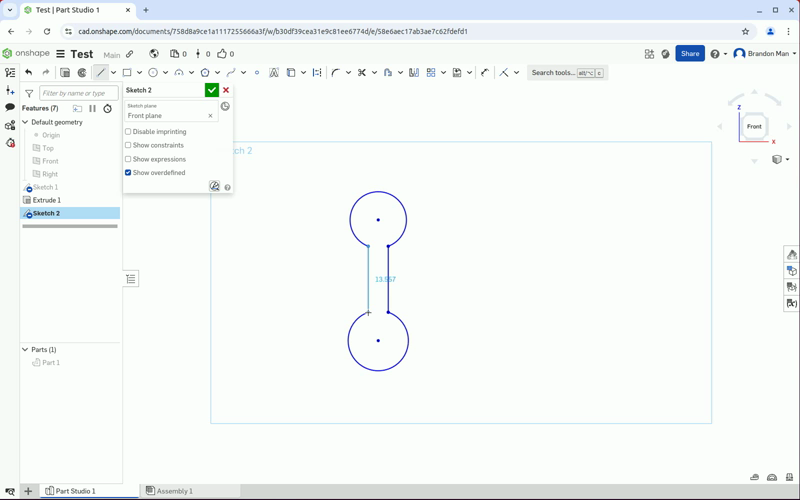
key(esc)
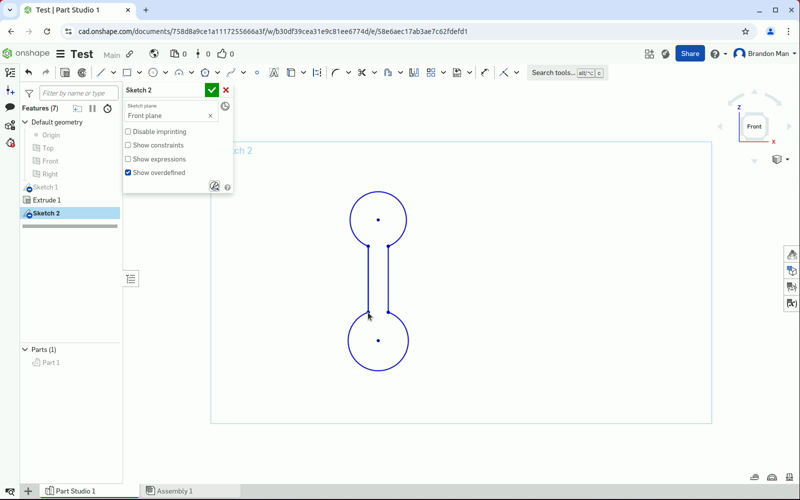
mouse_move(378, 205)
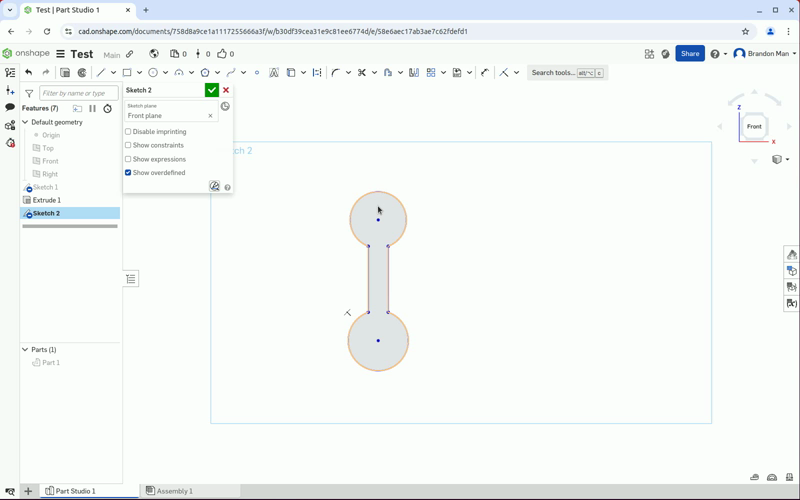
click(378, 205)
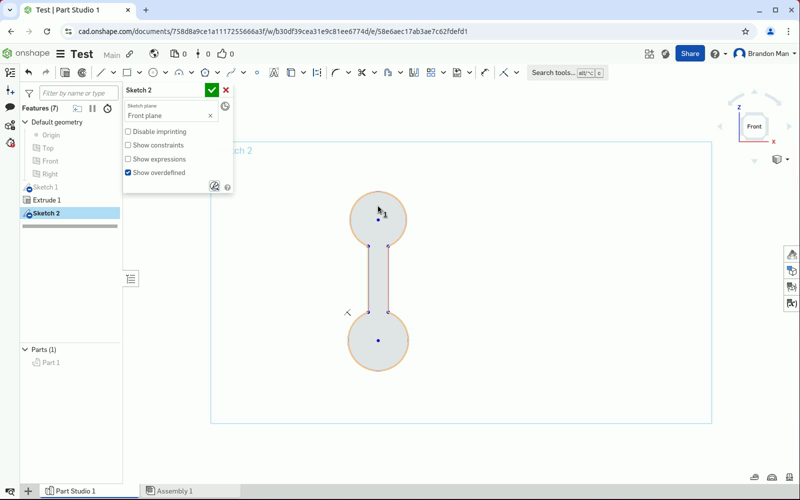
mouse_move(73, 352)
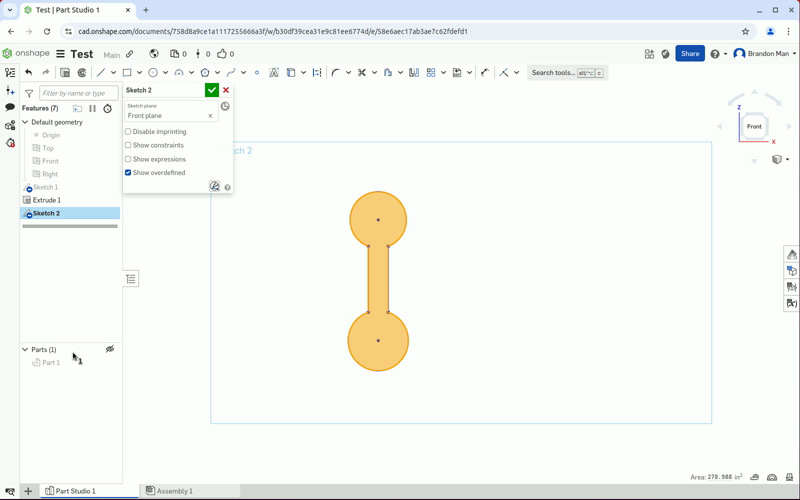
key(shift+y)
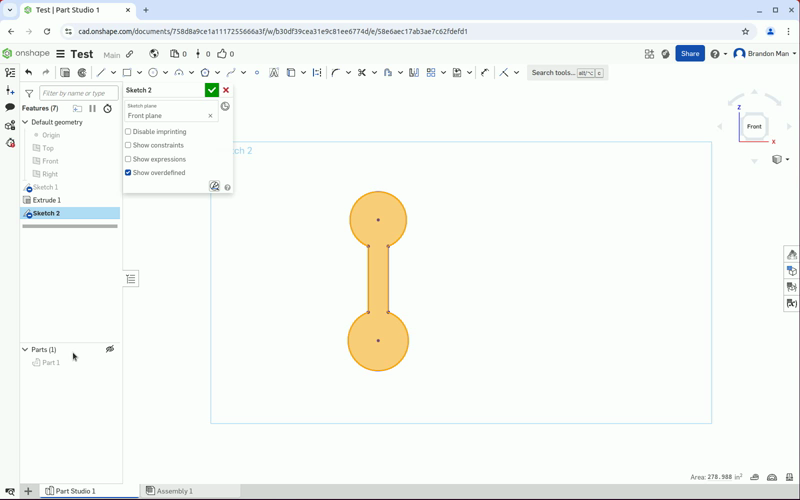
key(shift+e)
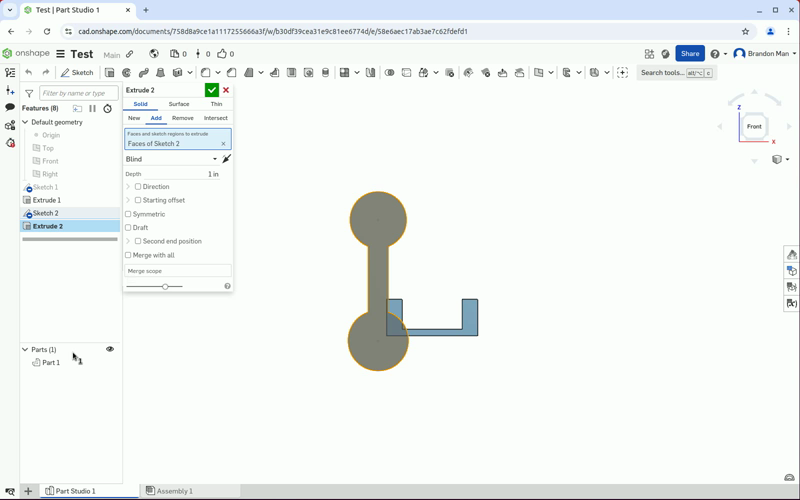
mouse_move(143, 106)
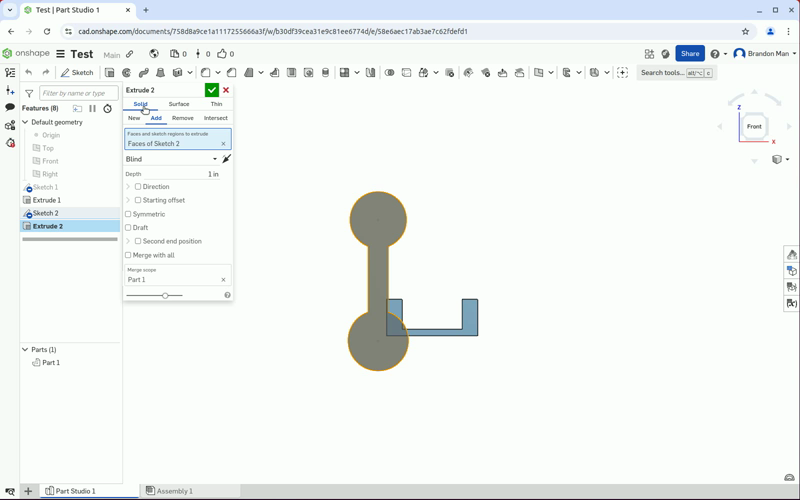
click(143, 106)
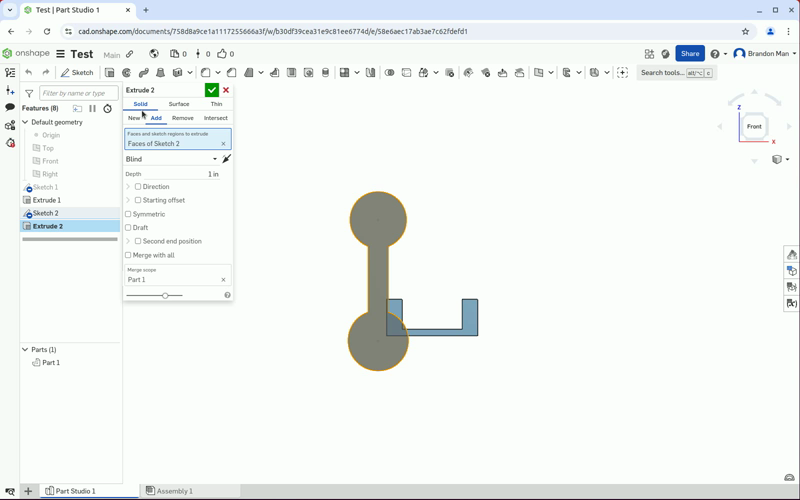
mouse_move(137, 120)
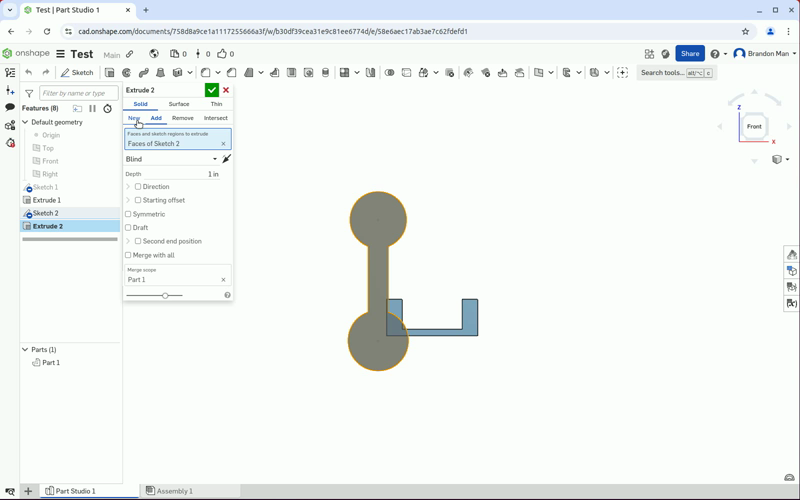
click(137, 120)
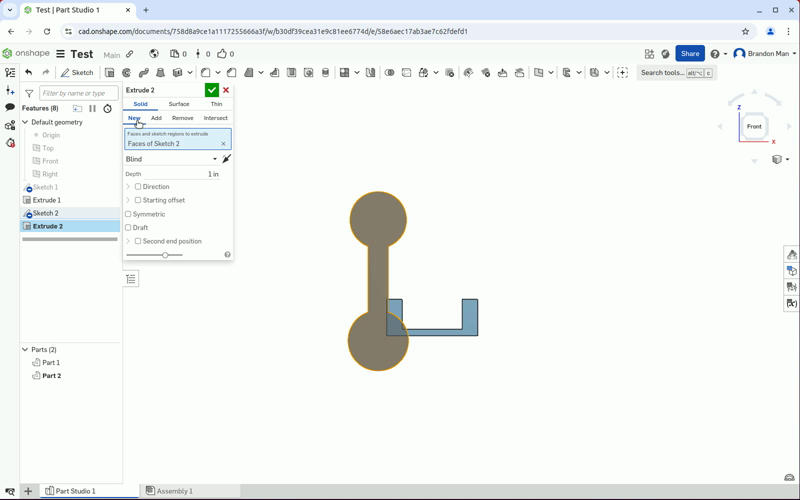
key(tab, 4)
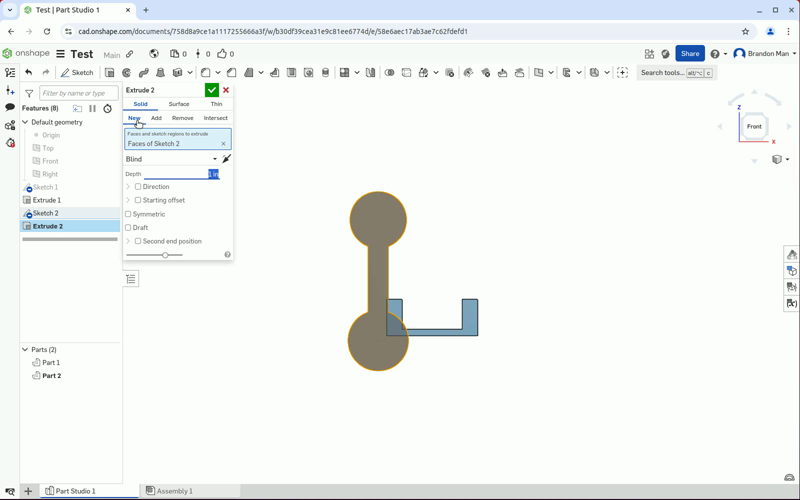
text(1.685)
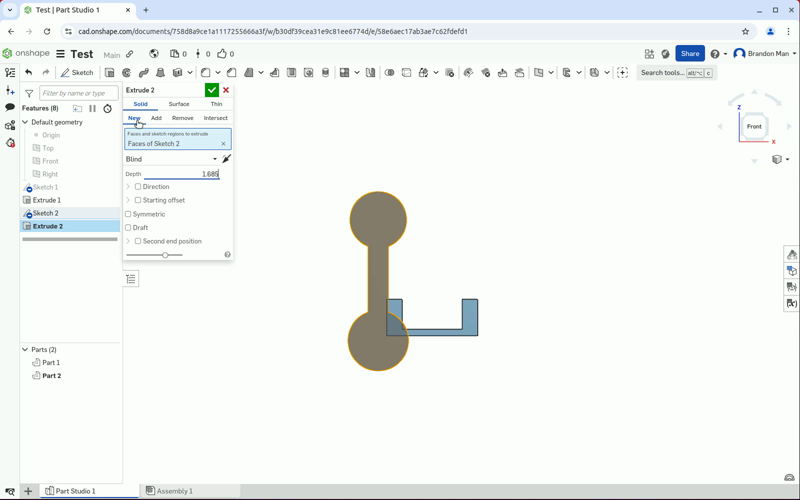
key(enter)
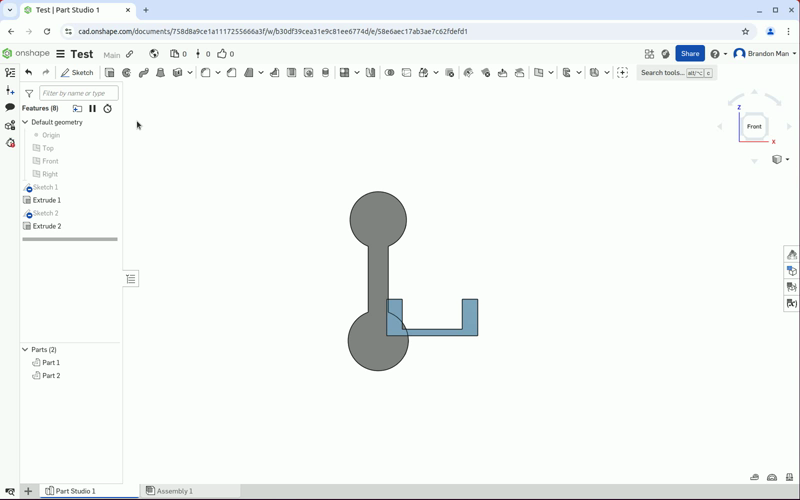
key(shift+h)
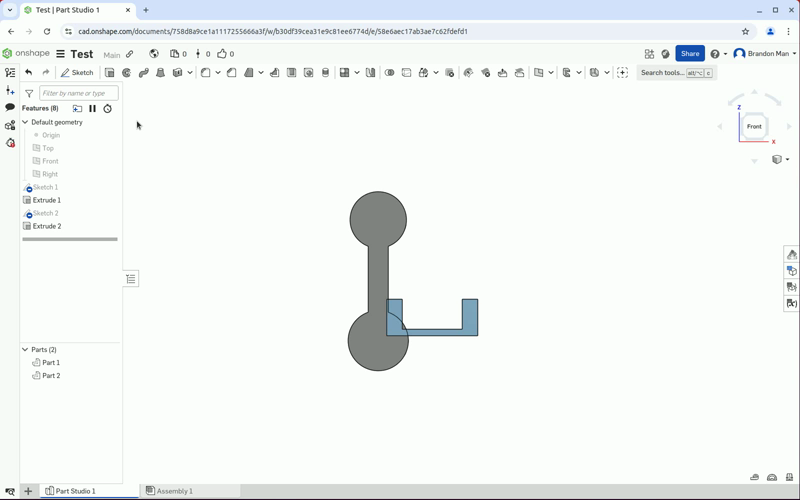
key(shift+h)
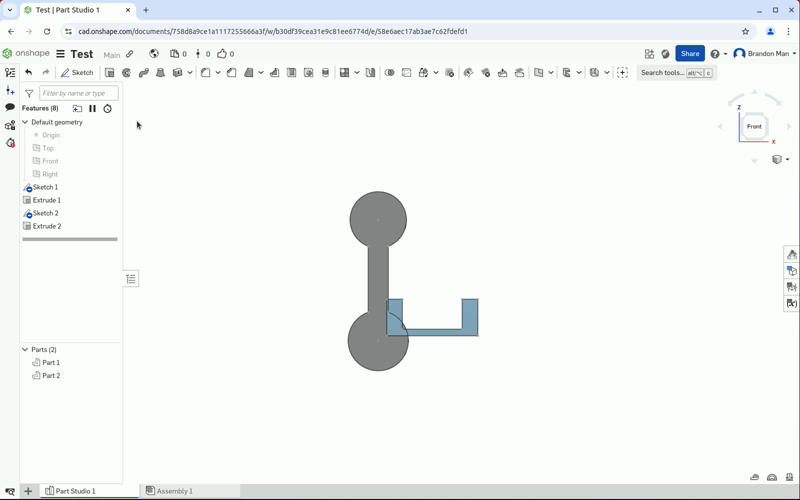
key(shift+7)
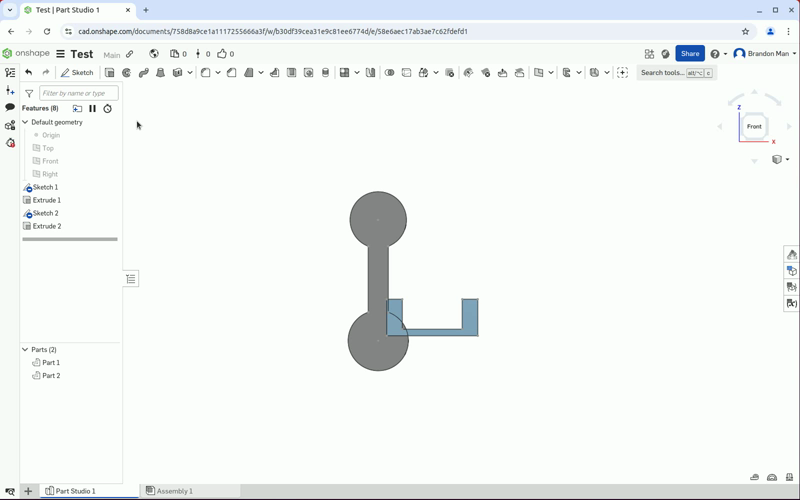
key(left, 2)
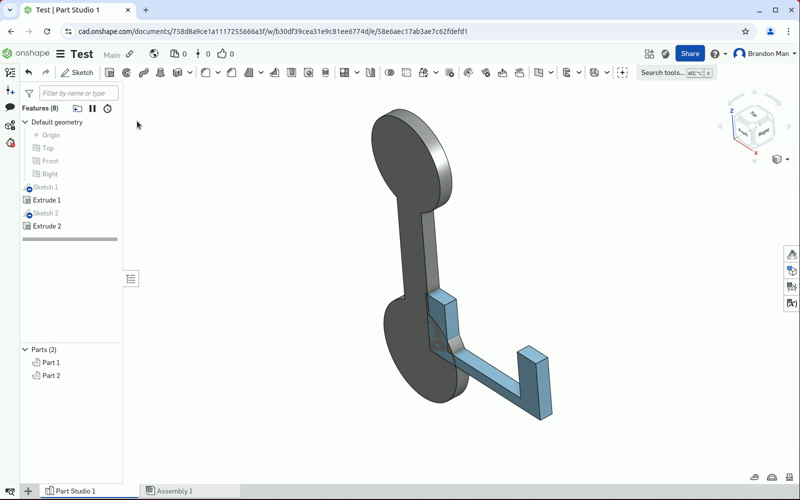
key(down, 2)
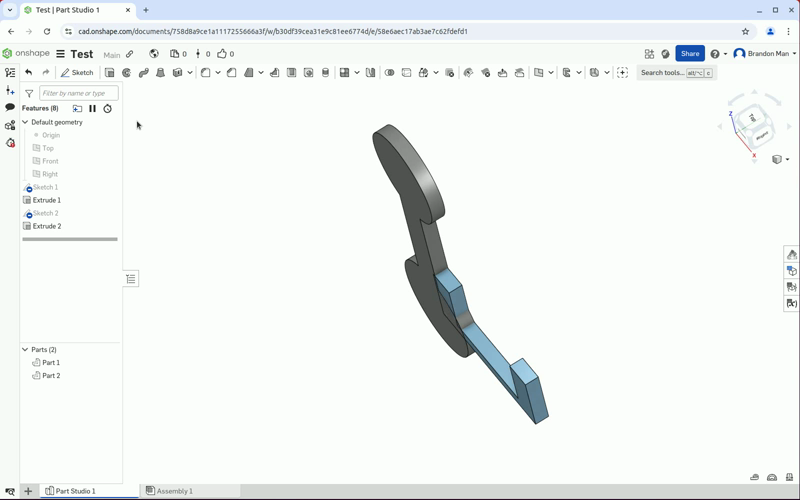
key(up, 2)
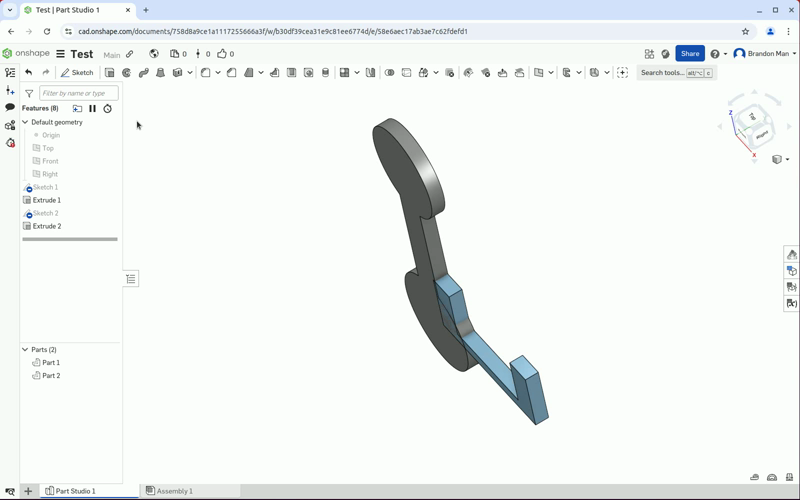
key(right, 2)
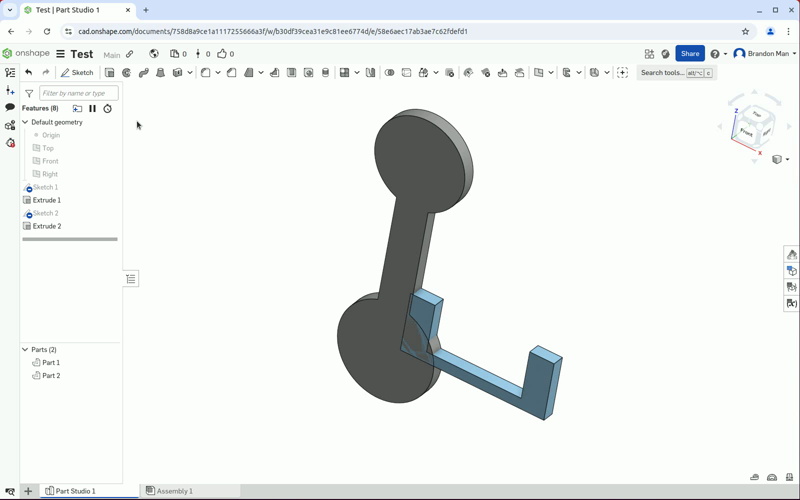
mouse_move(73, 189)
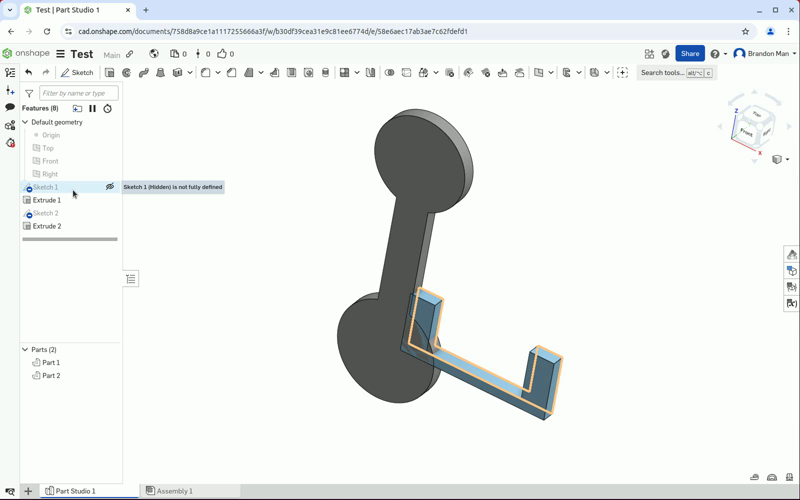
click(73, 189)